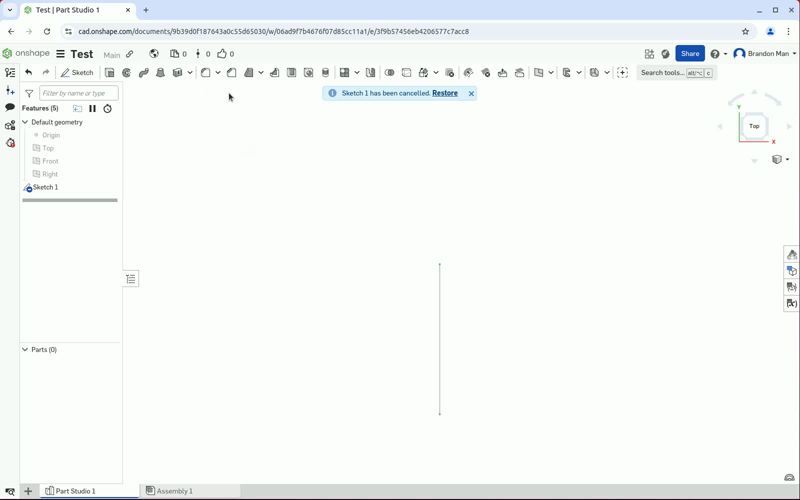
key(shift+h)
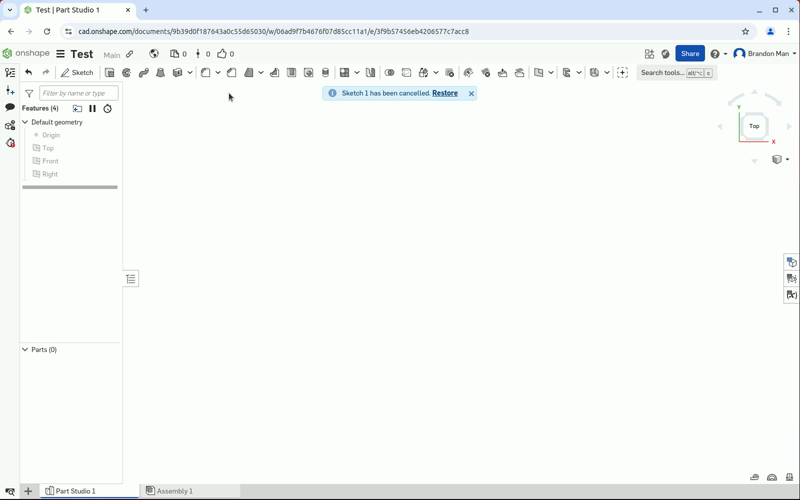
mouse_move(73, 352)
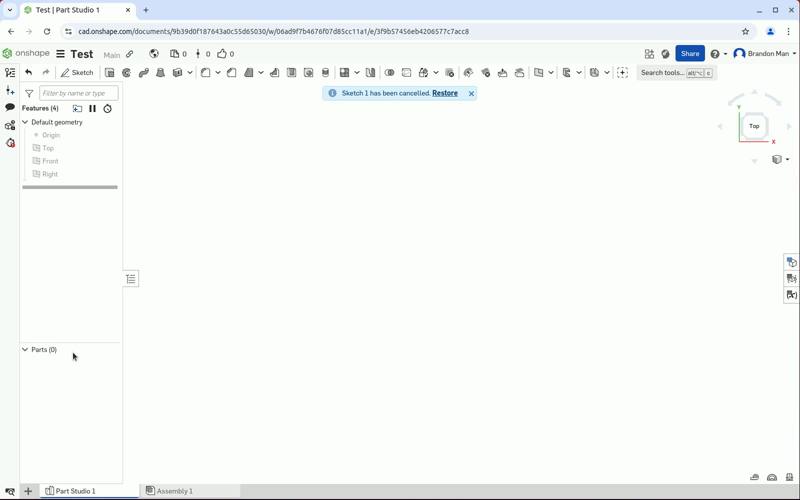
key(y)
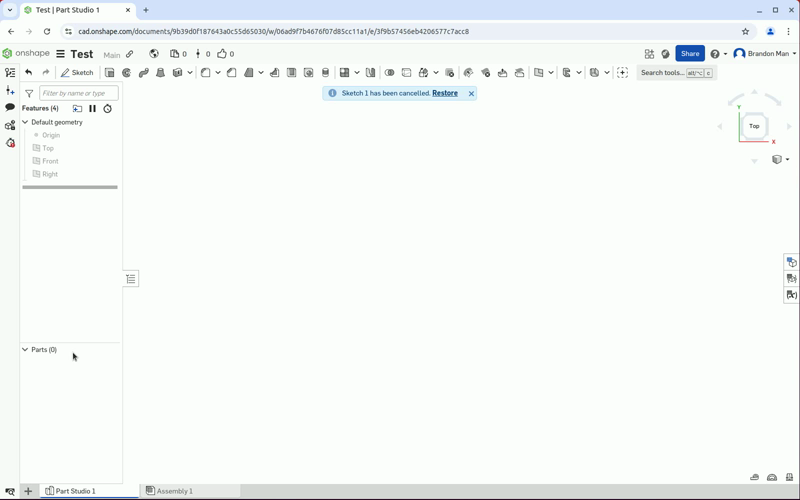
key(shift+p)
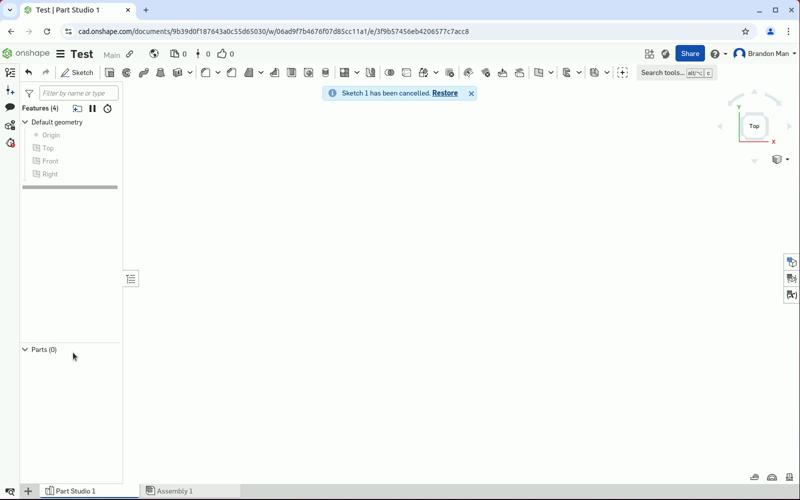
key(space)
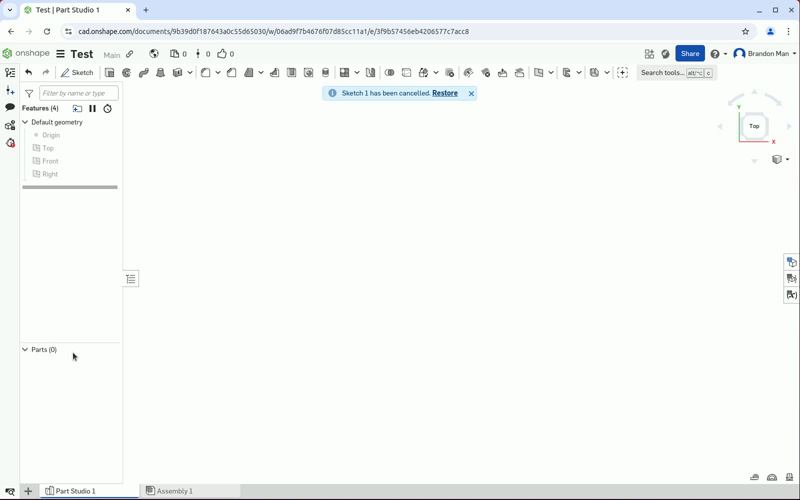
key_down(shift)
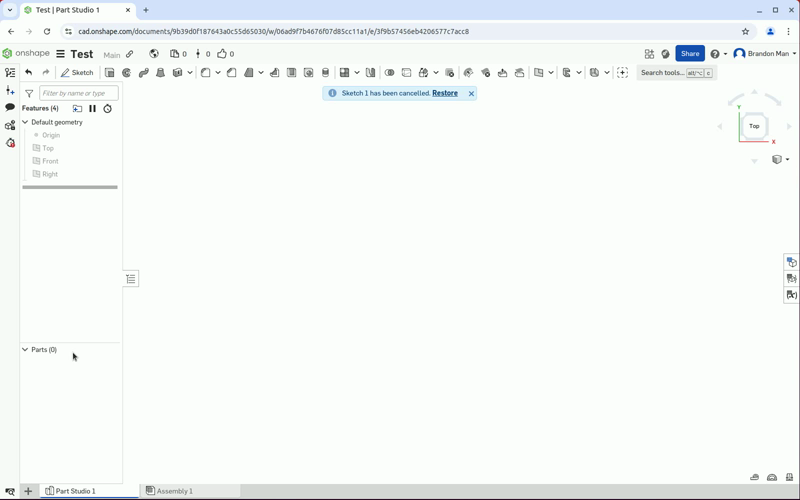
key(up)
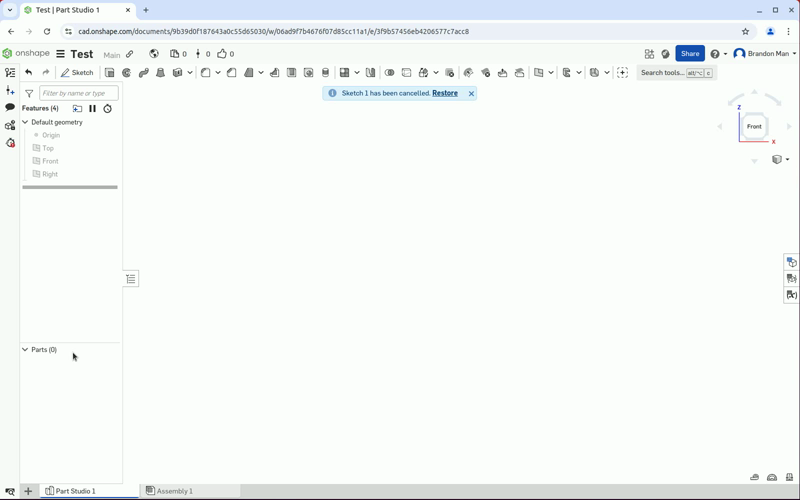
key_up(shift)
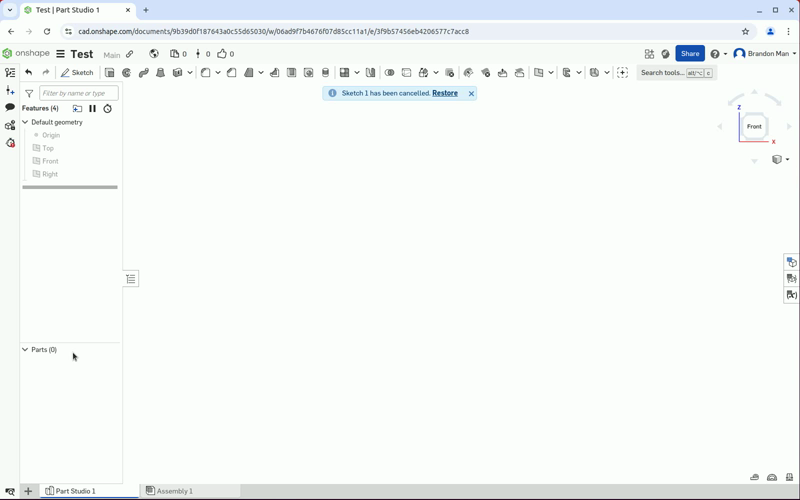
mouse_move(73, 352)
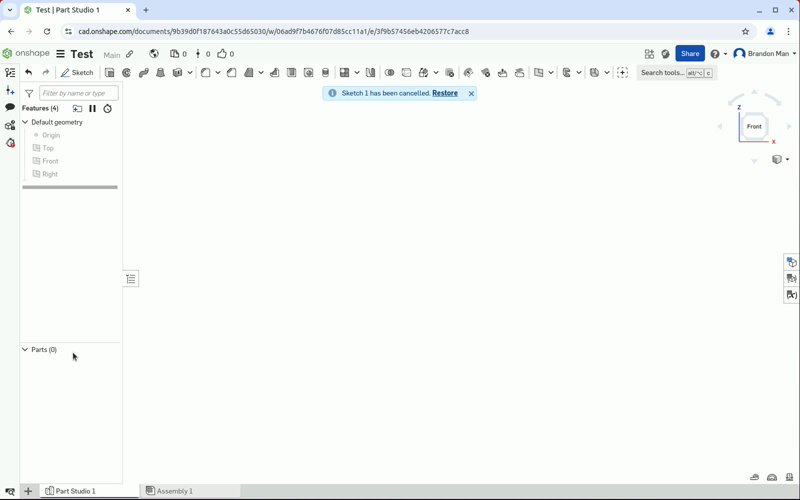
key(shift+y)
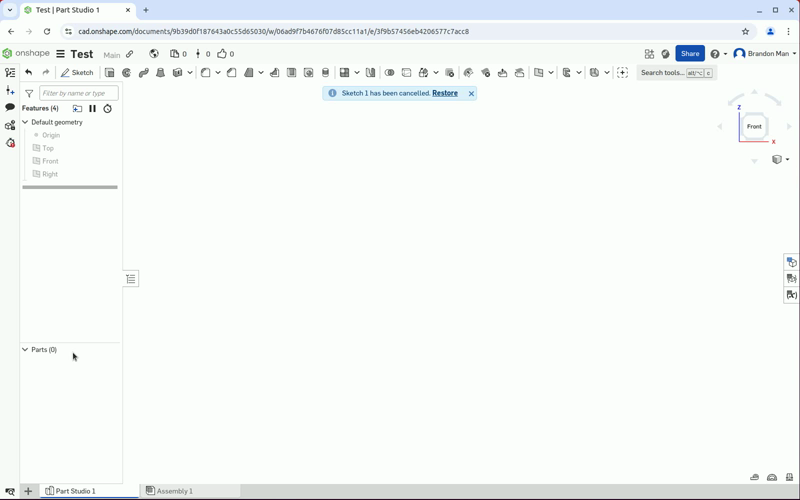
key(shift+s)
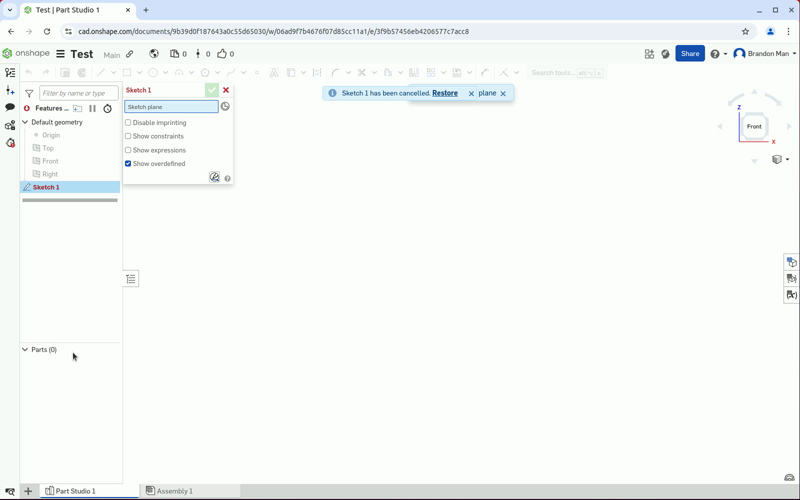
mouse_move(73, 163)
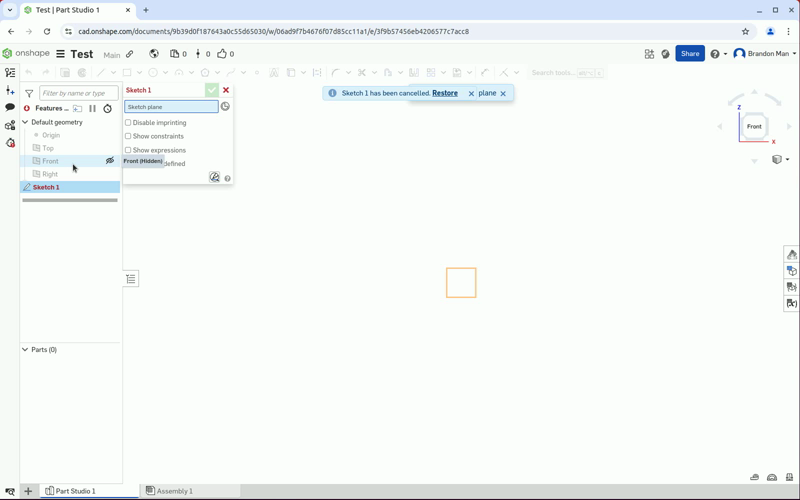
click(73, 163)
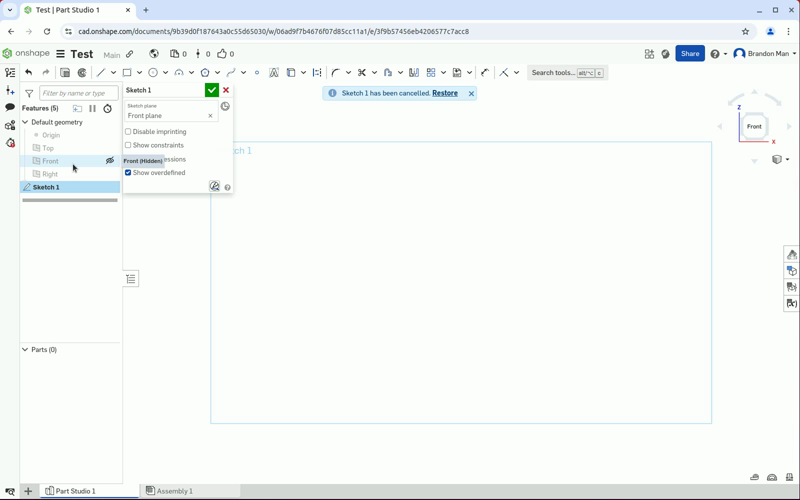
mouse_move(73, 352)
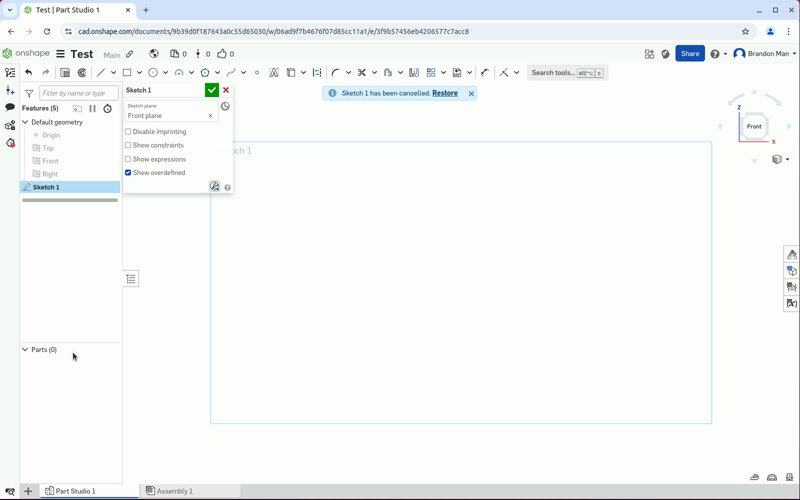
key(y)
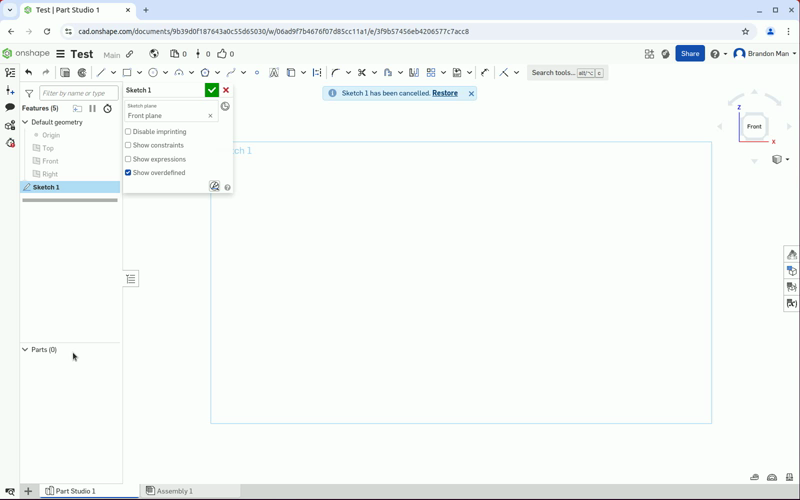
key(l)
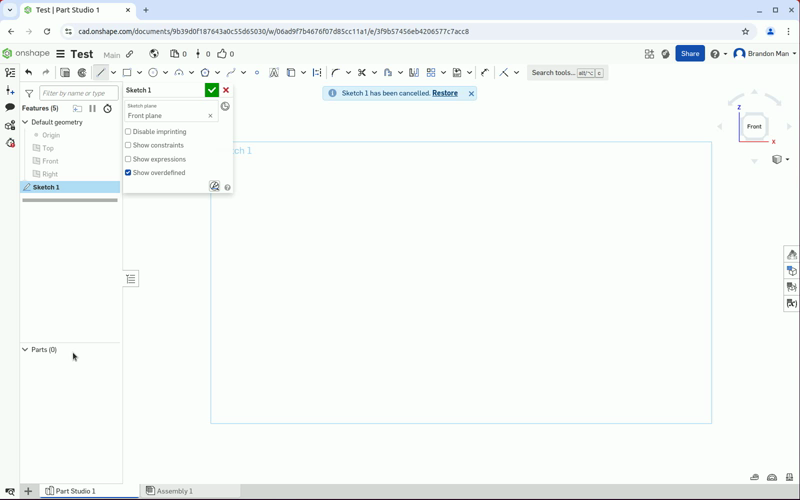
key_down(shift)
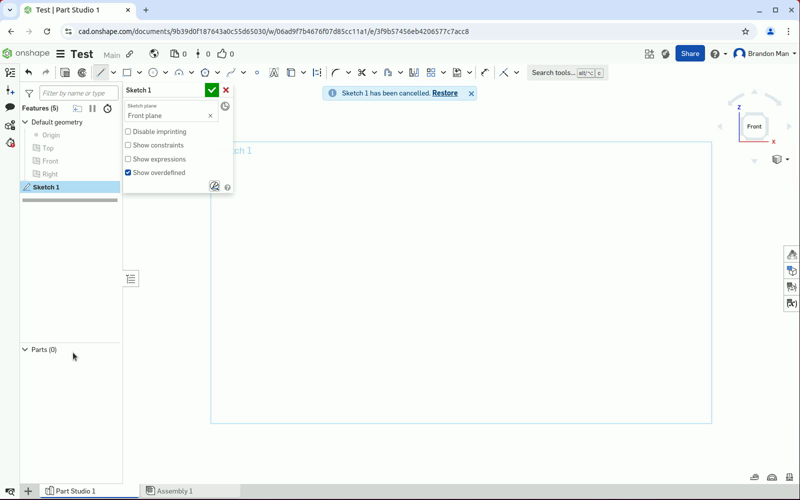
mouse_move(348, 342)
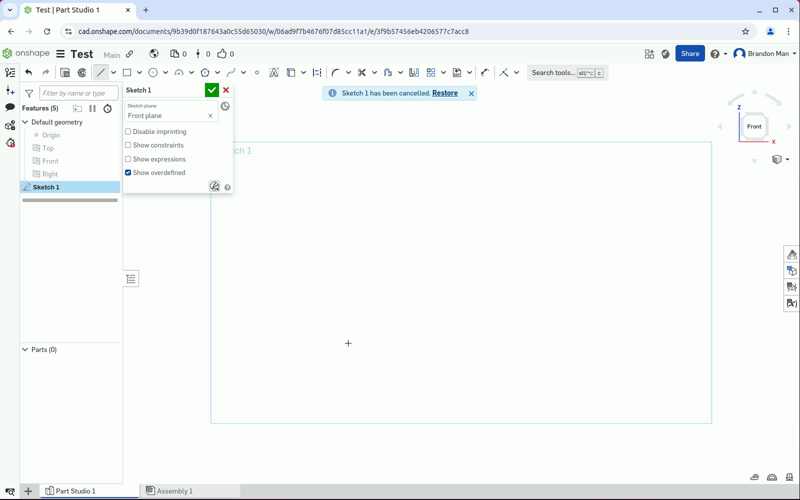
click(348, 342)
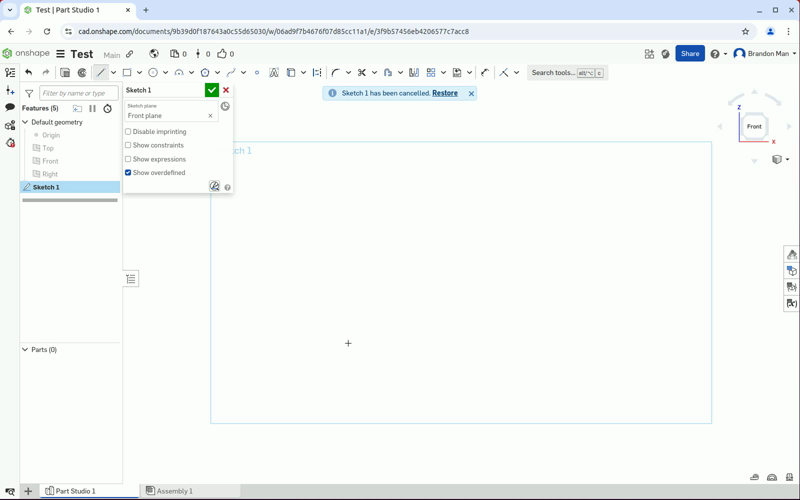
key_up(shift)
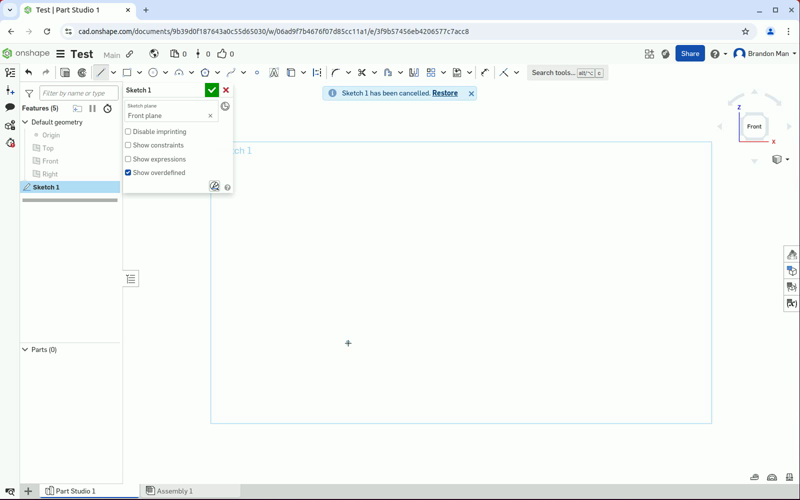
key_down(shift)
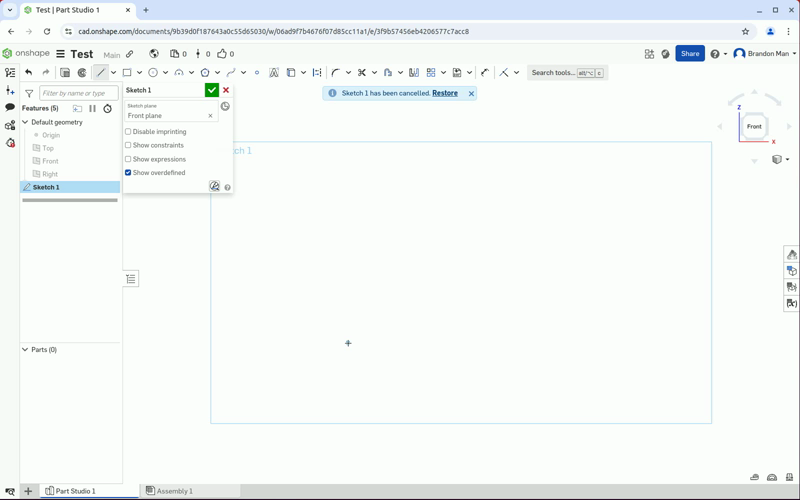
mouse_move(378, 342)
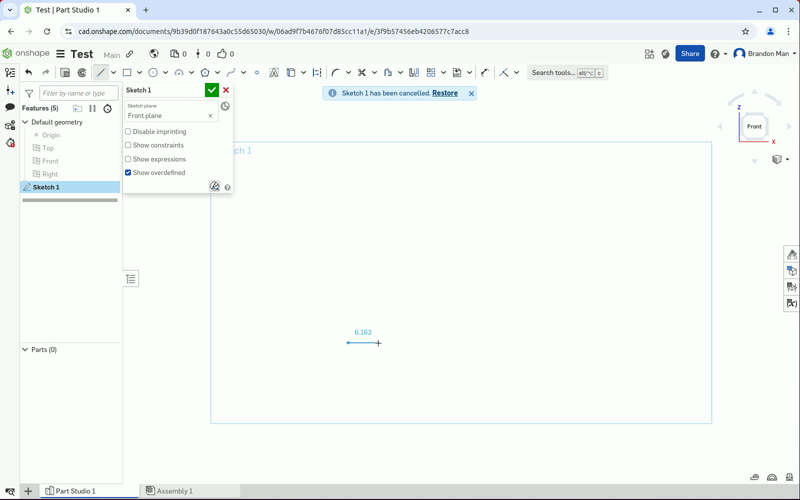
mouse_move(392, 342)
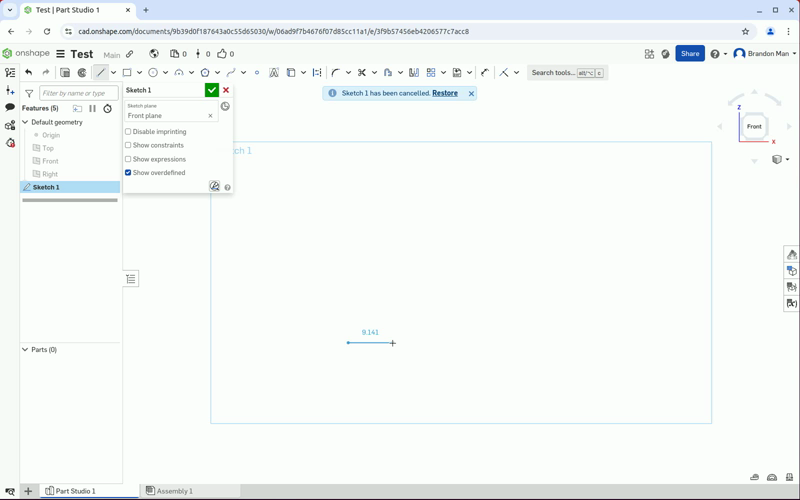
click(392, 342)
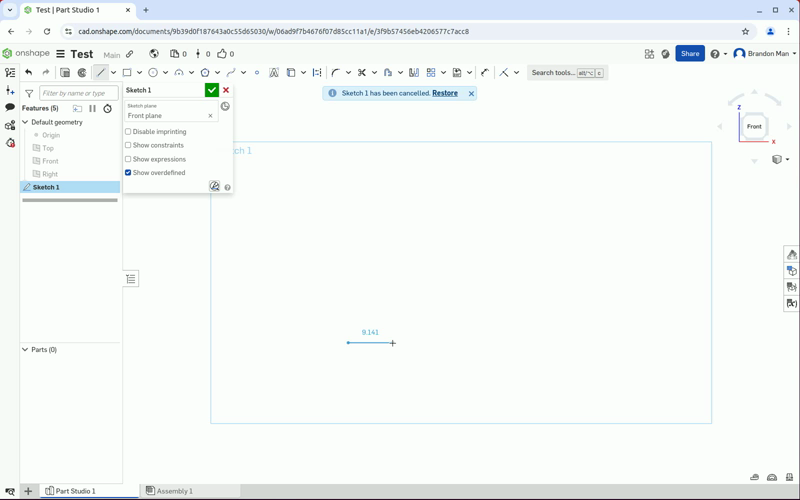
key_up(shift)
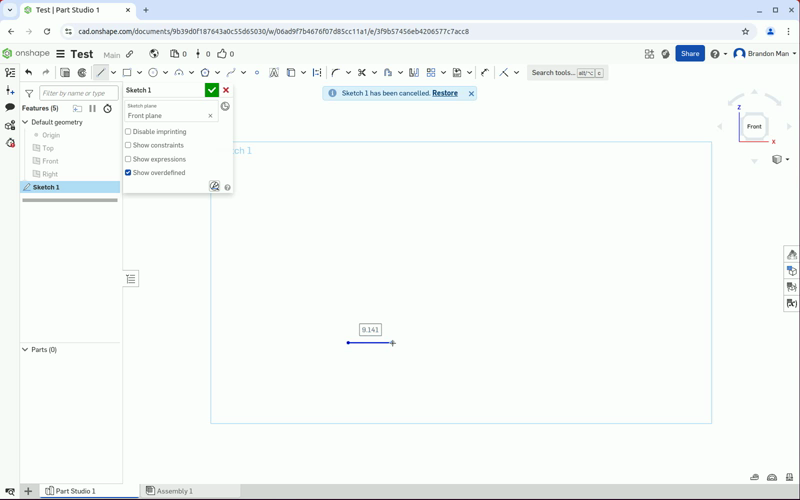
key_down(shift)
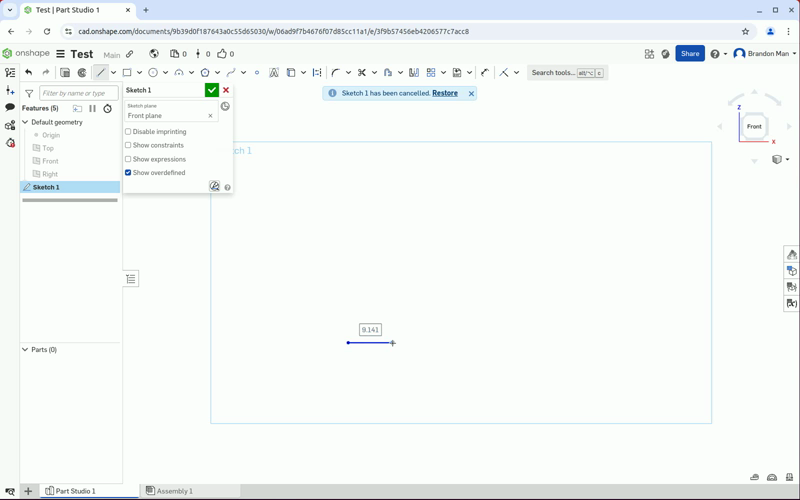
mouse_move(392, 222)
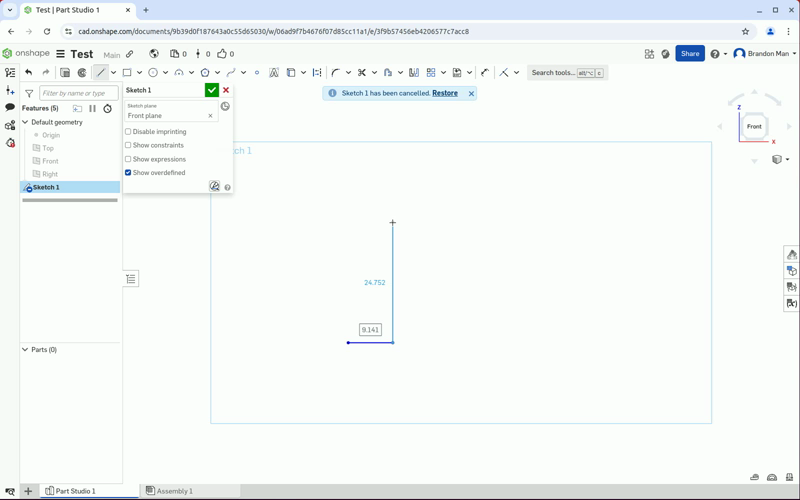
click(392, 222)
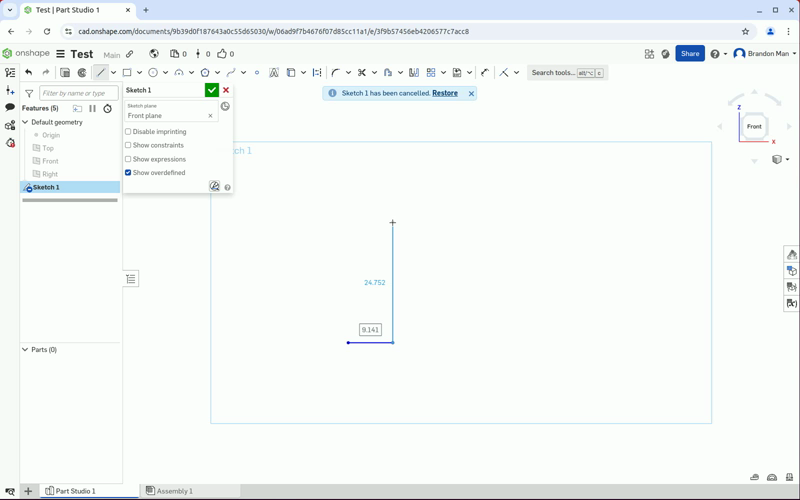
key_up(shift)
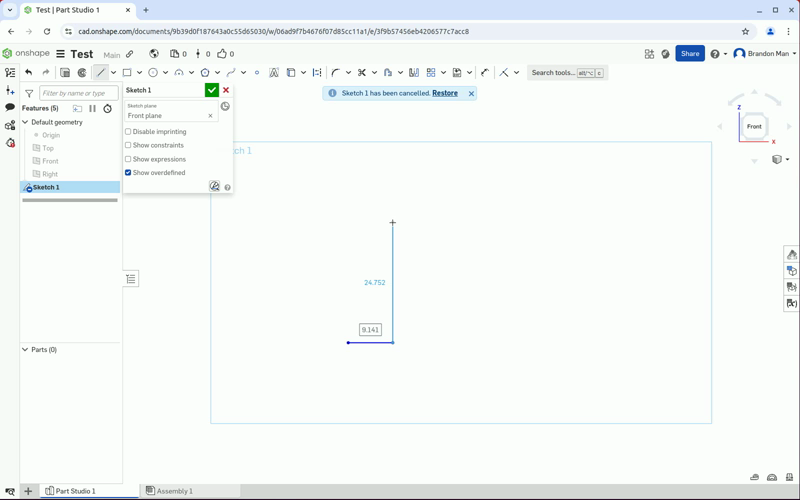
key_down(shift)
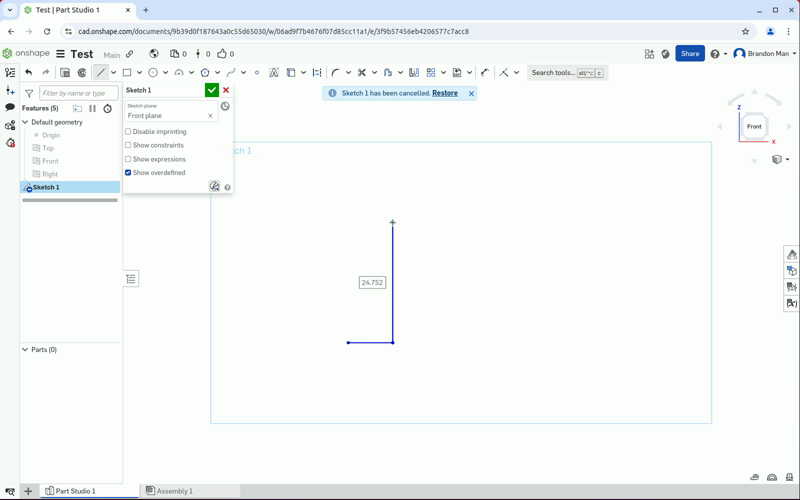
mouse_move(422, 222)
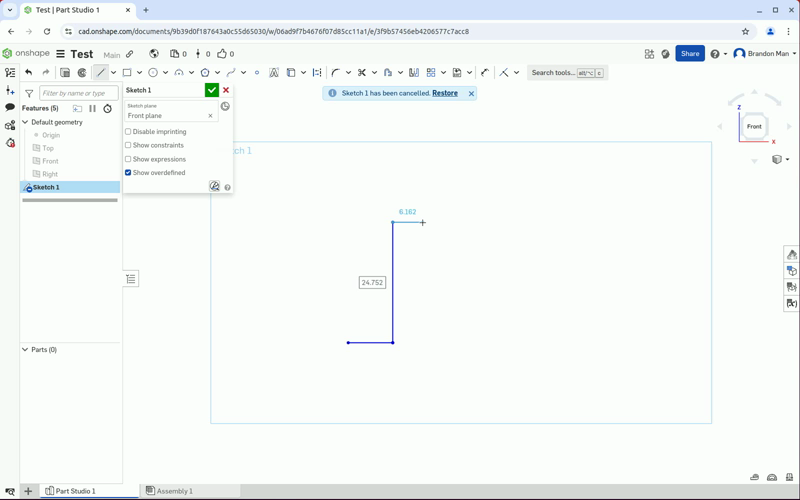
mouse_move(348, 222)
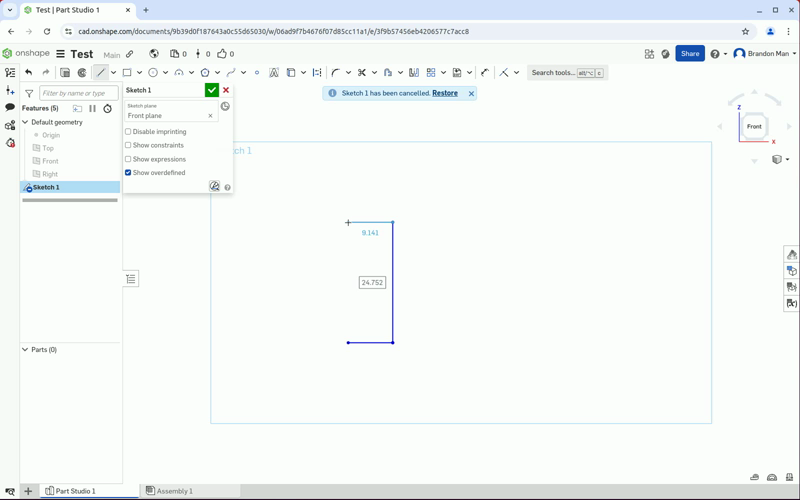
click(348, 222)
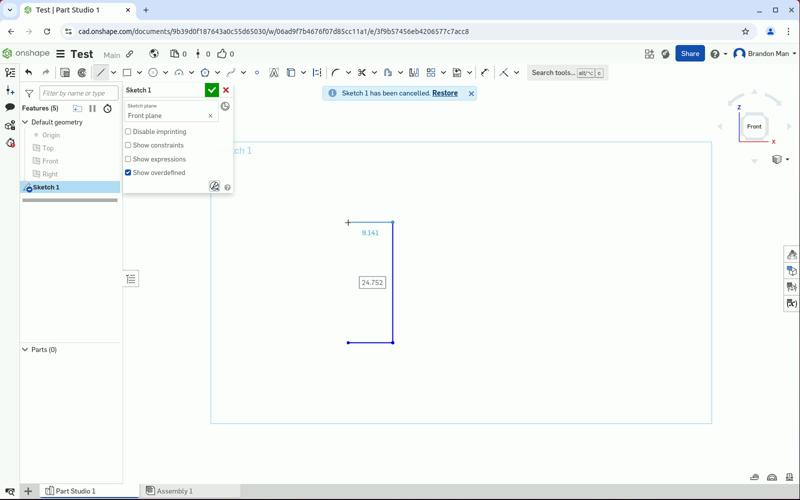
key_up(shift)
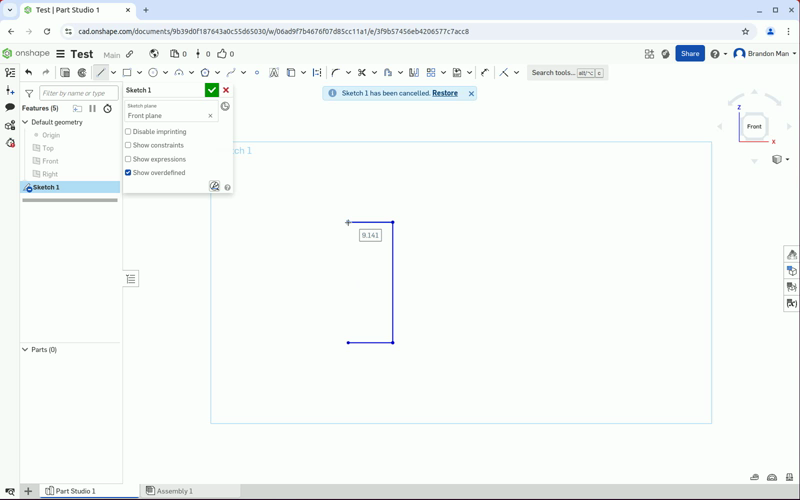
key_down(shift)
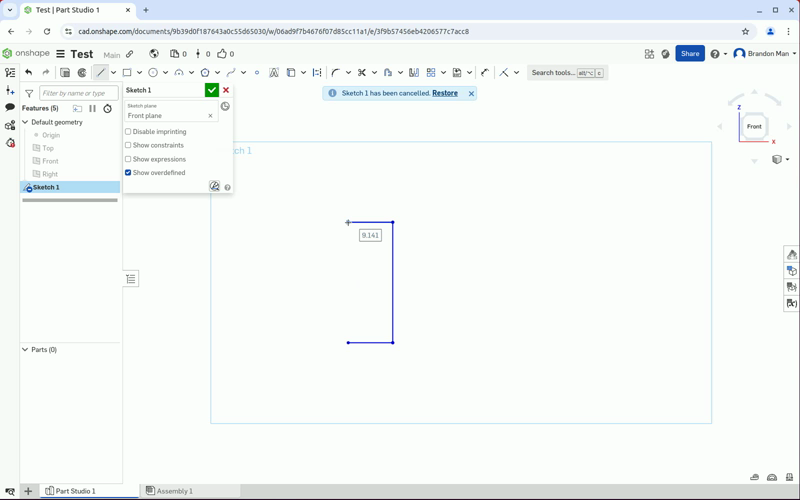
mouse_move(348, 342)
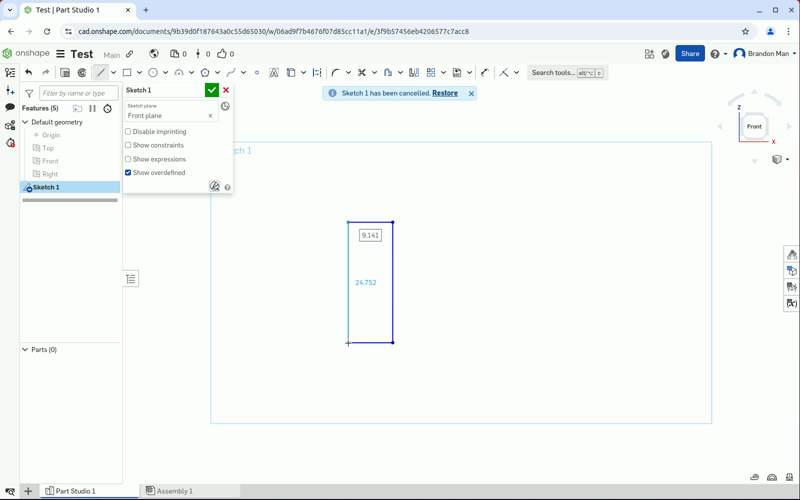
key_up(shift)
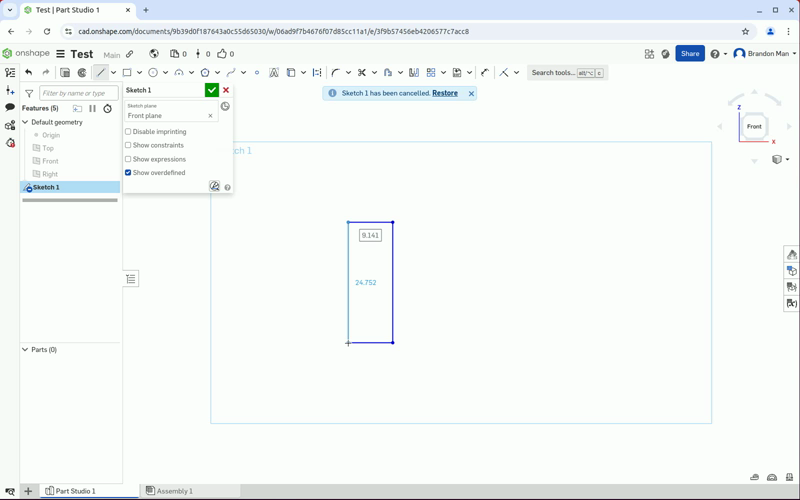
click(348, 342)
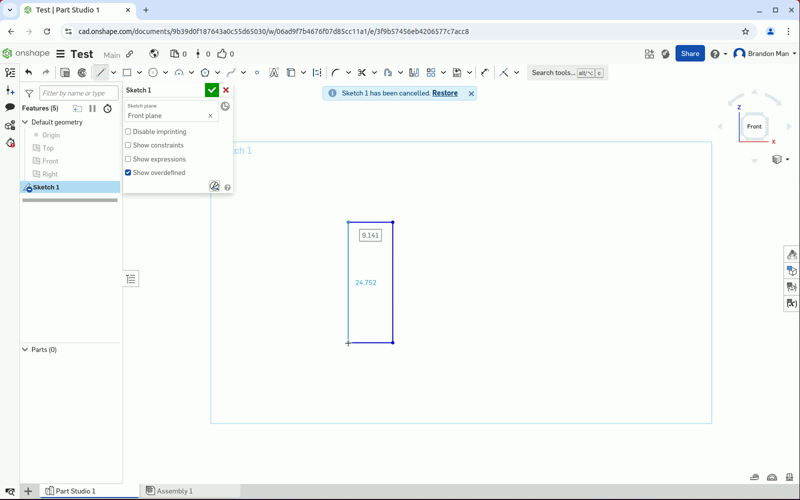
key(esc)
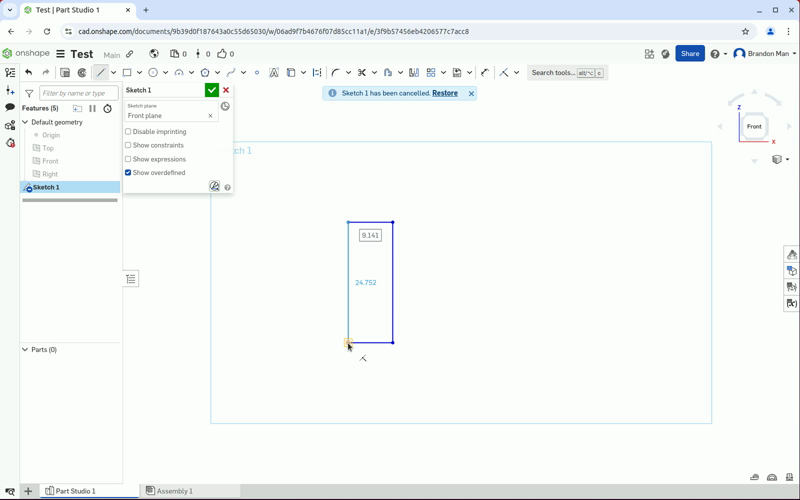
key(l)
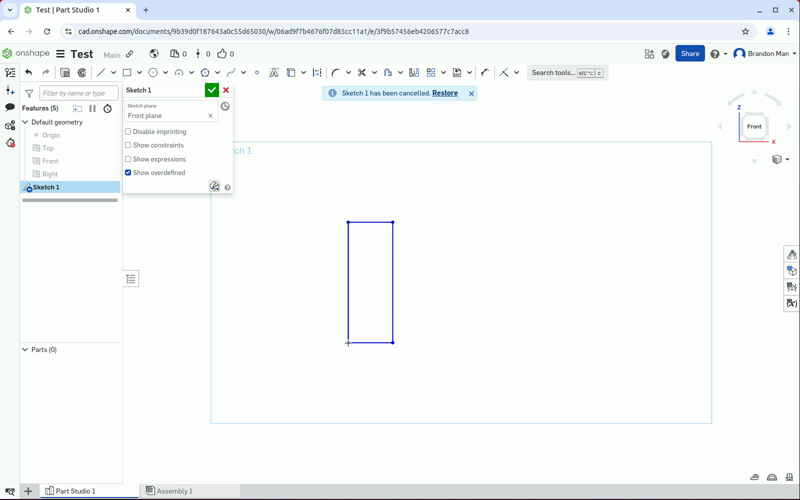
key_down(shift)
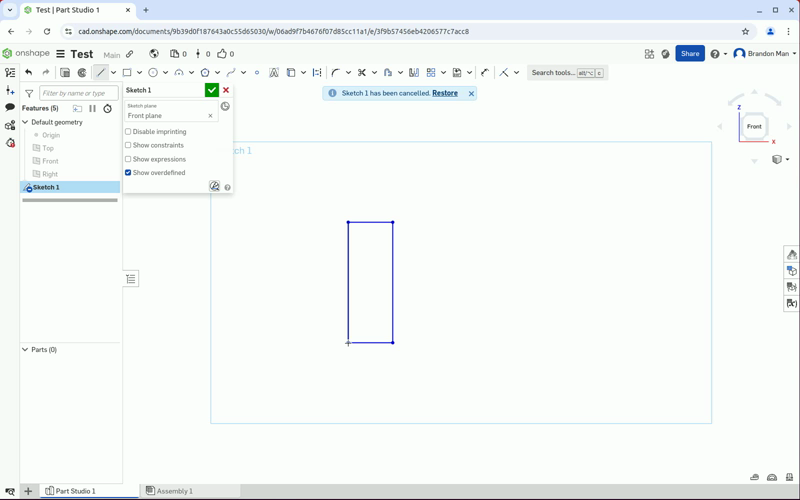
mouse_move(362, 332)
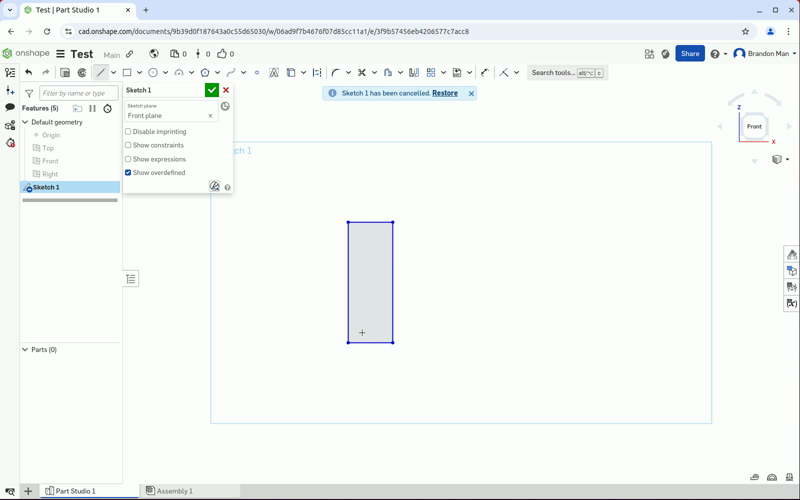
click(362, 332)
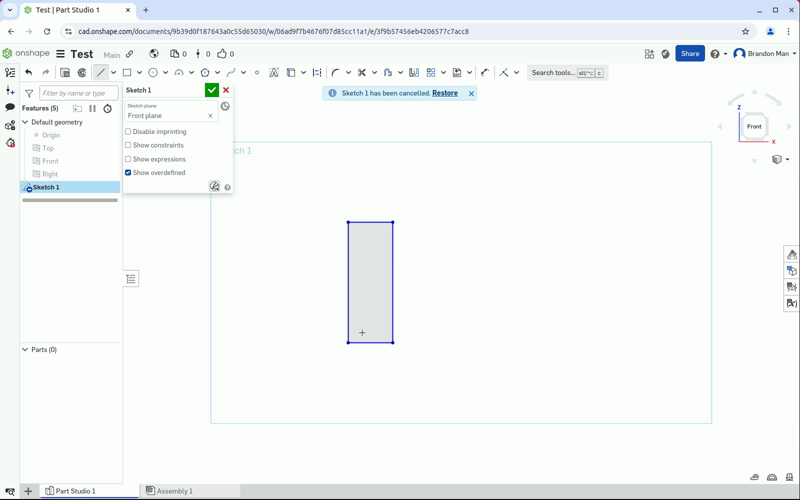
key_up(shift)
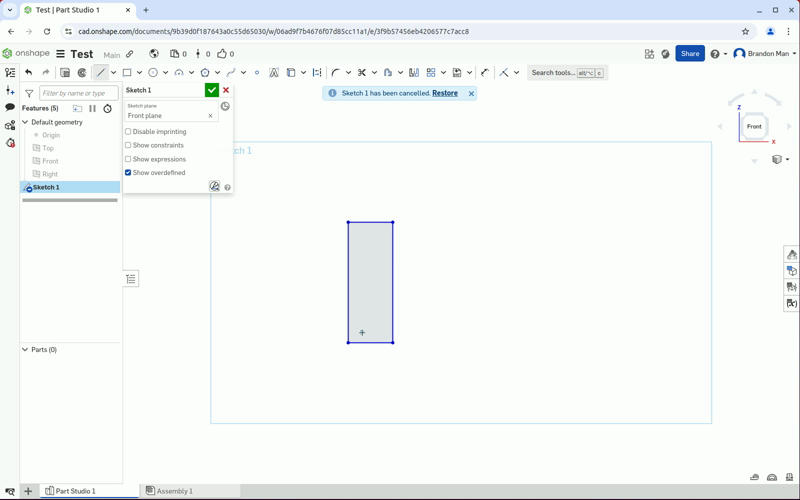
key_down(shift)
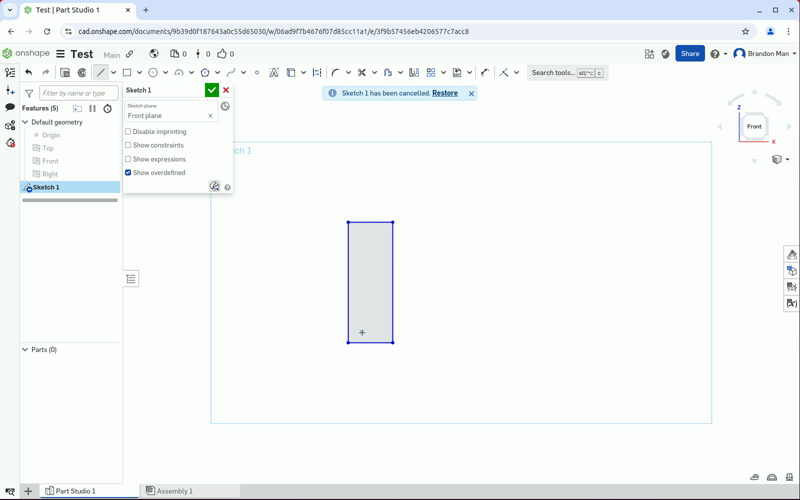
mouse_move(392, 332)
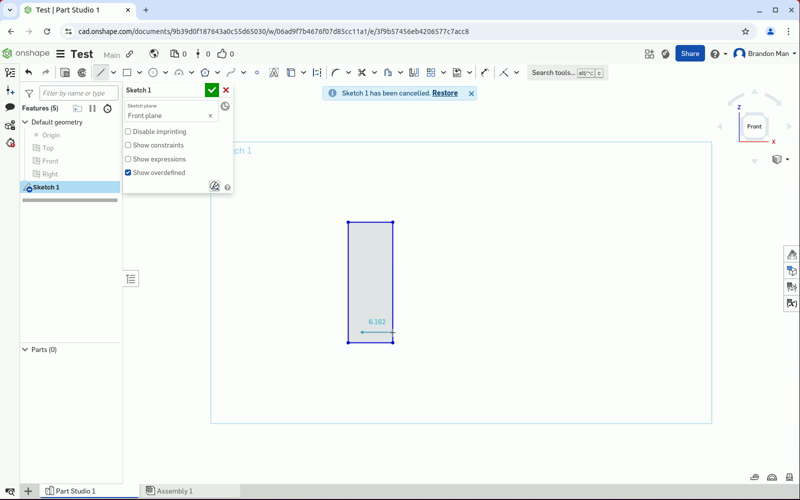
mouse_move(378, 332)
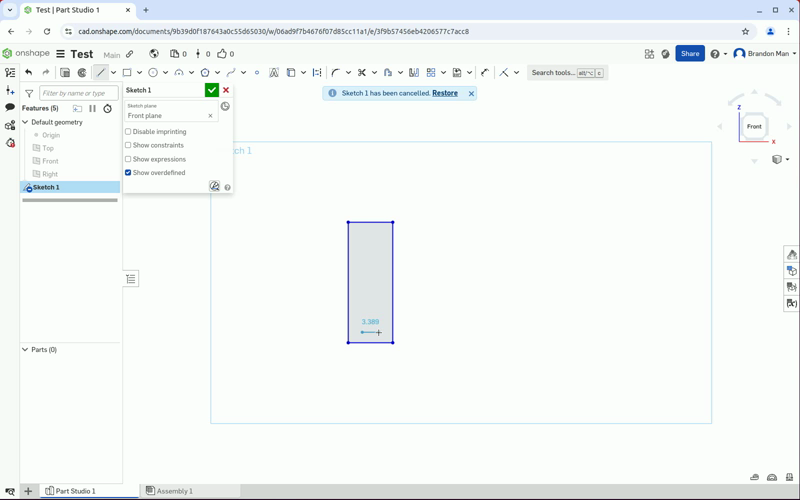
click(378, 332)
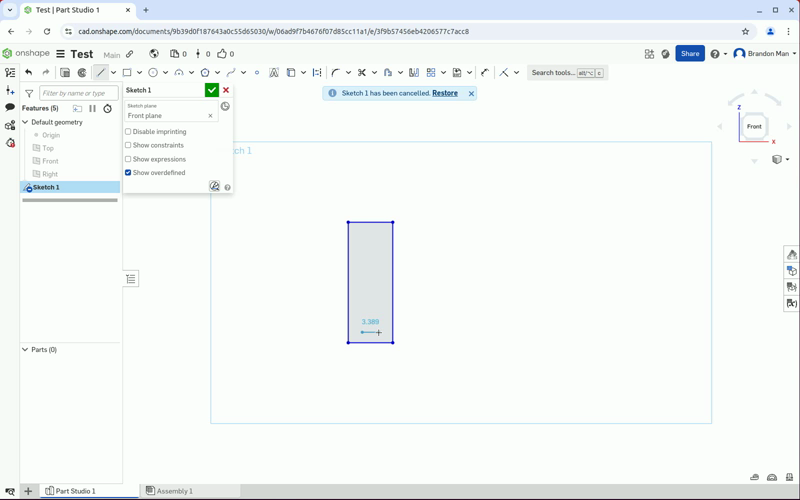
key_up(shift)
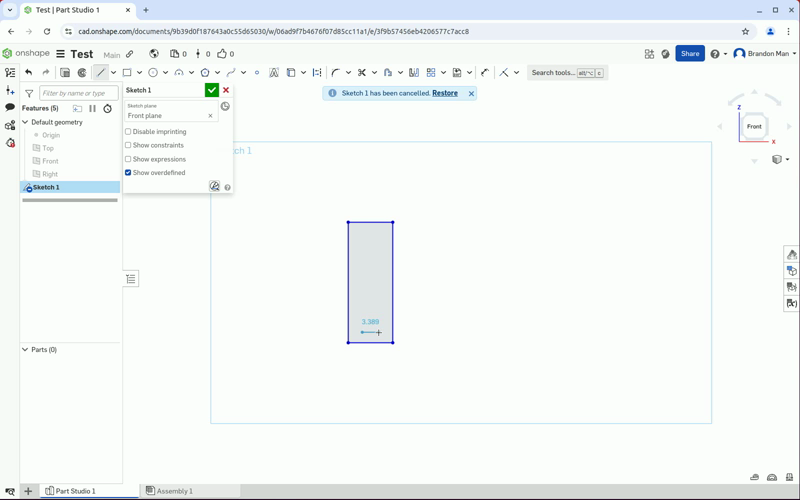
key_down(shift)
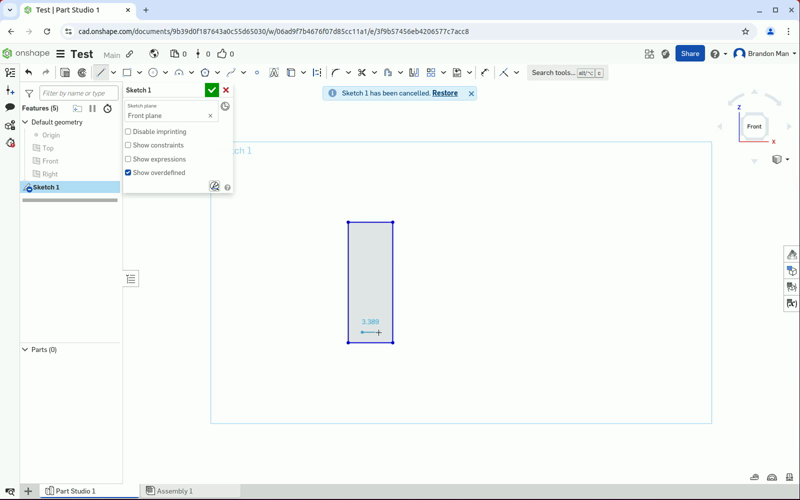
mouse_move(378, 232)
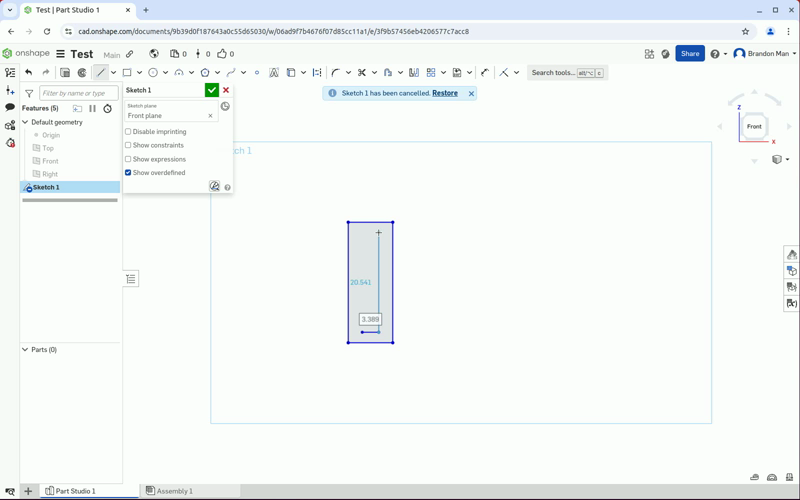
click(378, 232)
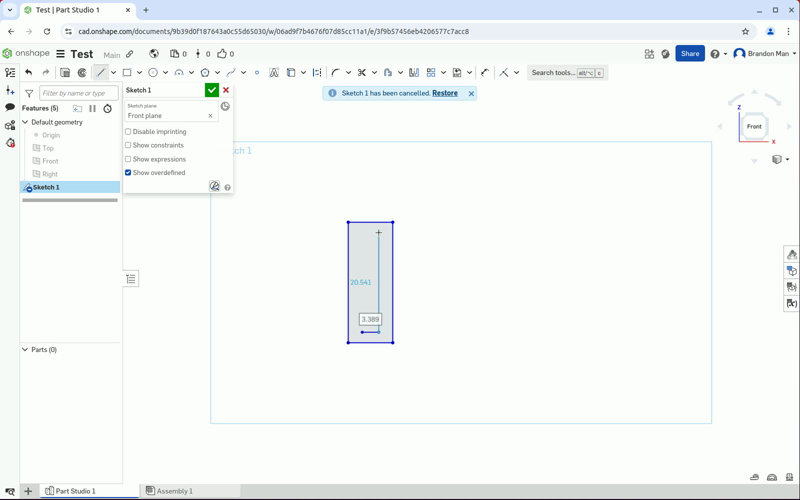
key_up(shift)
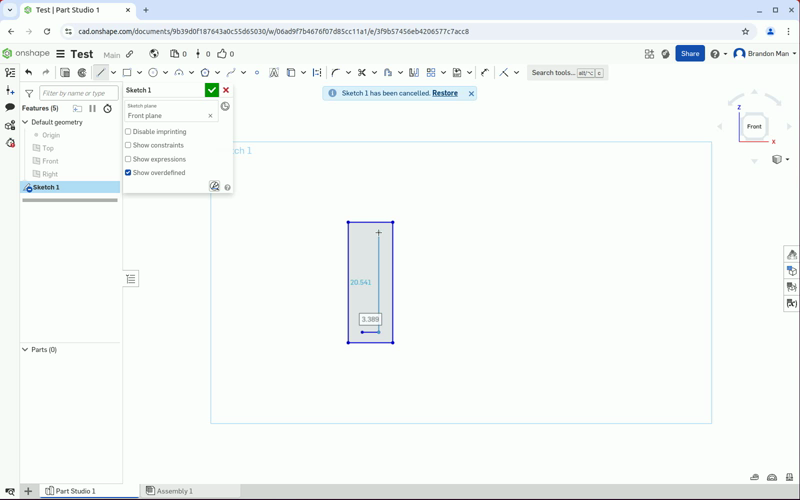
key_down(shift)
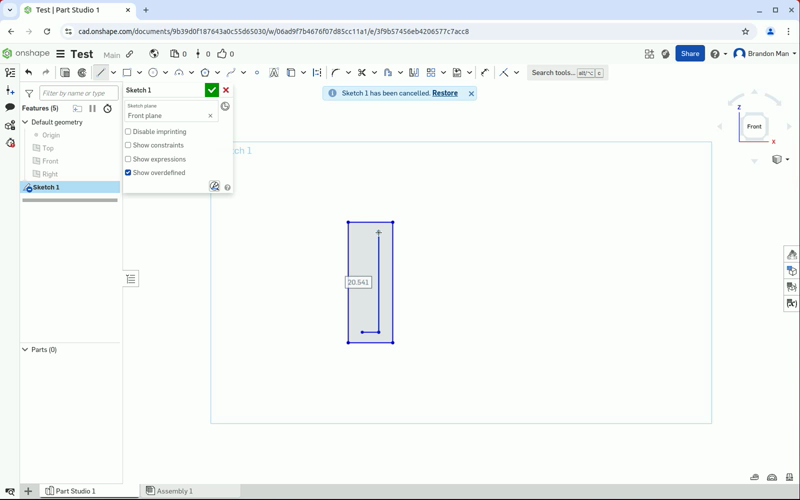
mouse_move(408, 232)
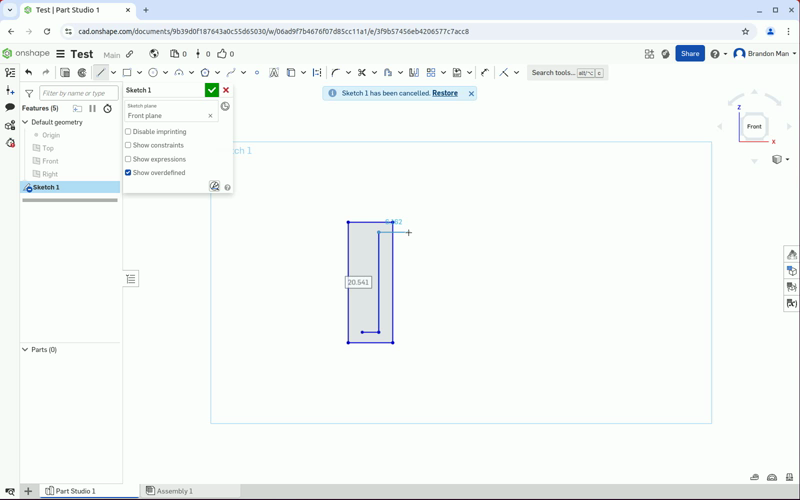
mouse_move(362, 232)
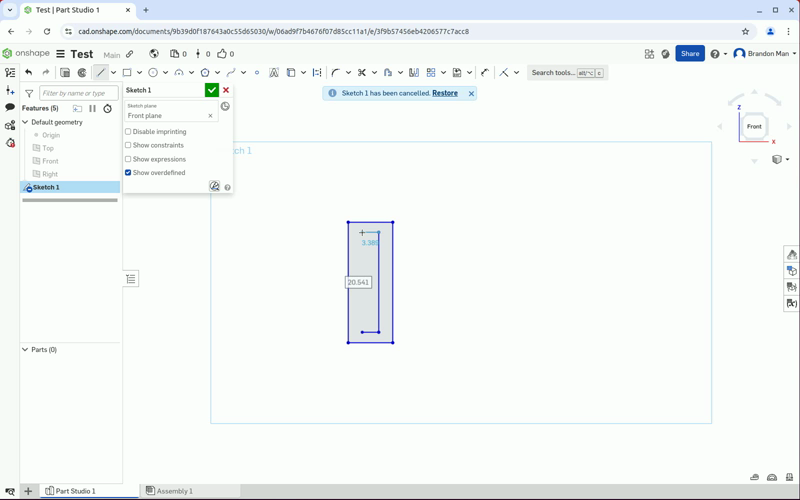
click(362, 232)
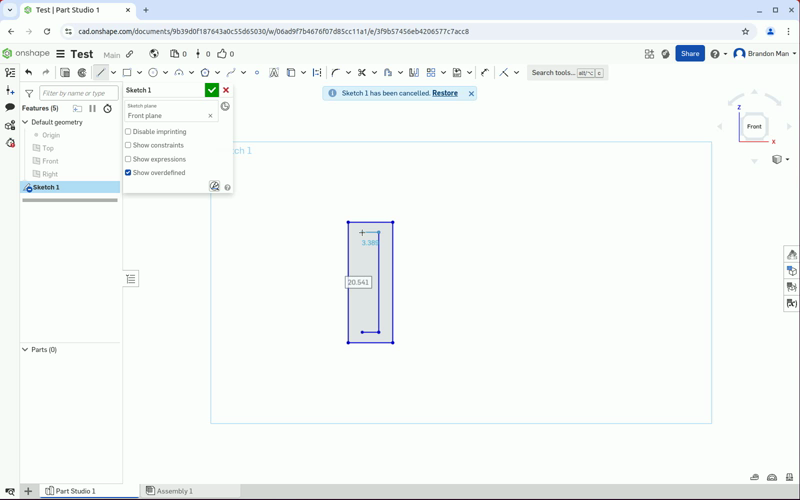
key_up(shift)
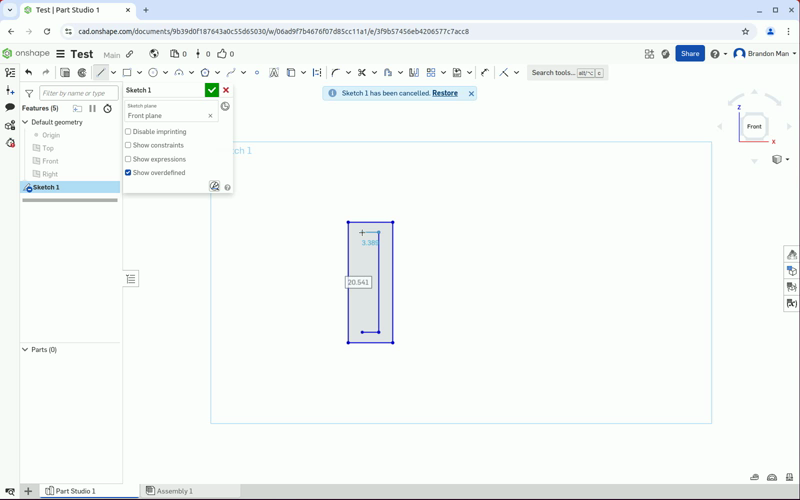
key_down(shift)
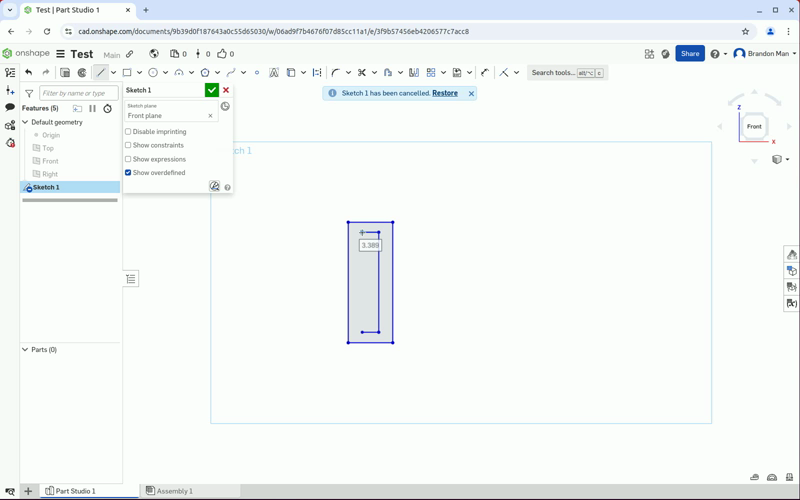
mouse_move(362, 332)
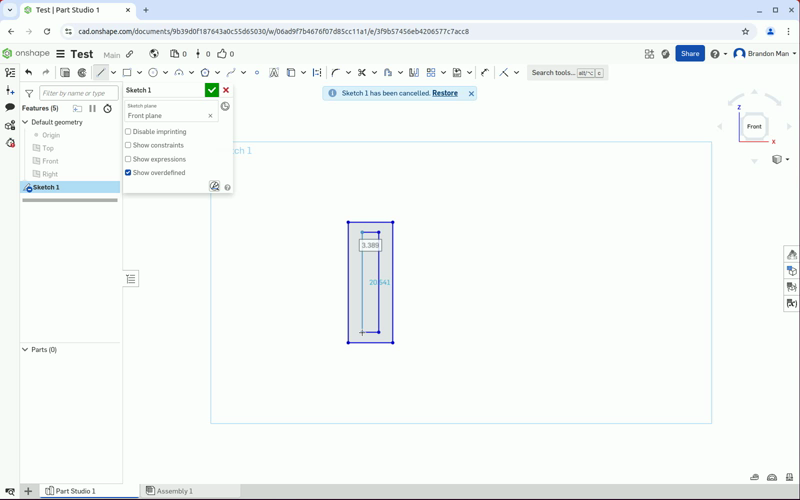
key_up(shift)
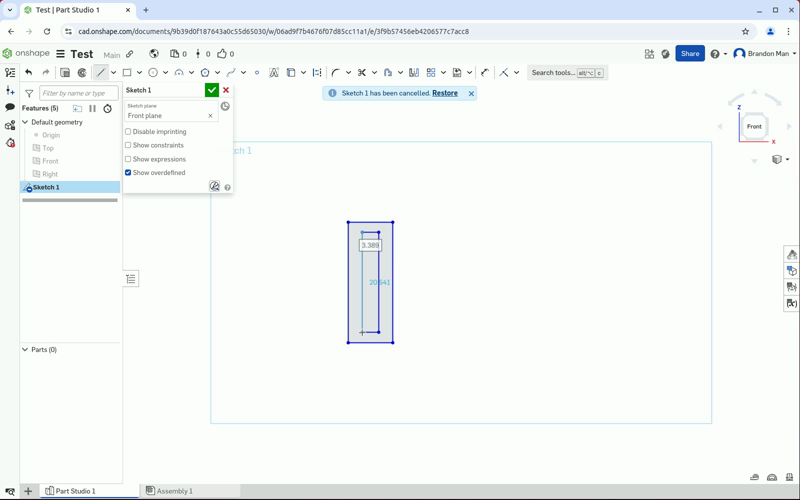
click(362, 332)
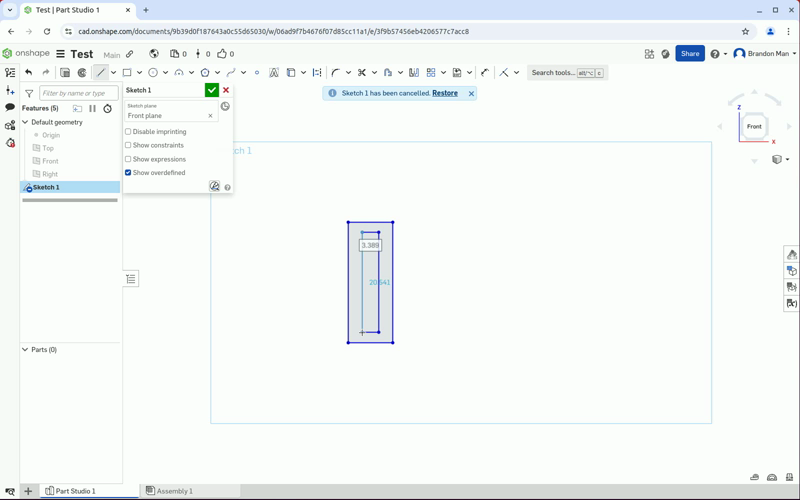
key(esc)
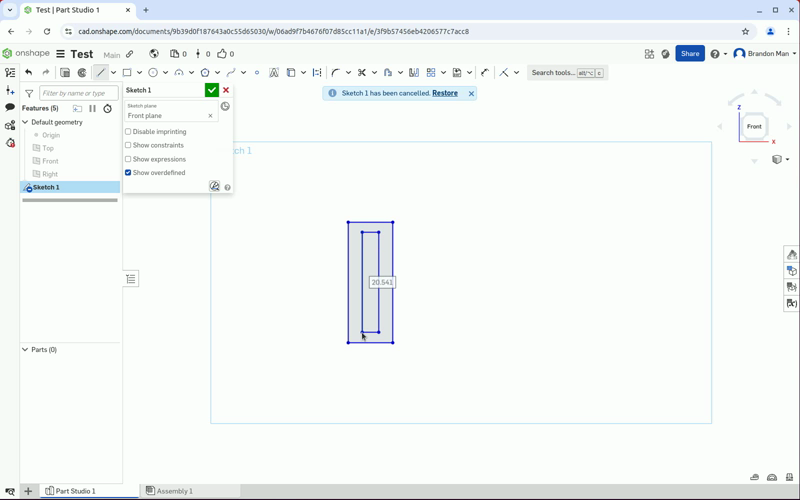
mouse_move(382, 310)
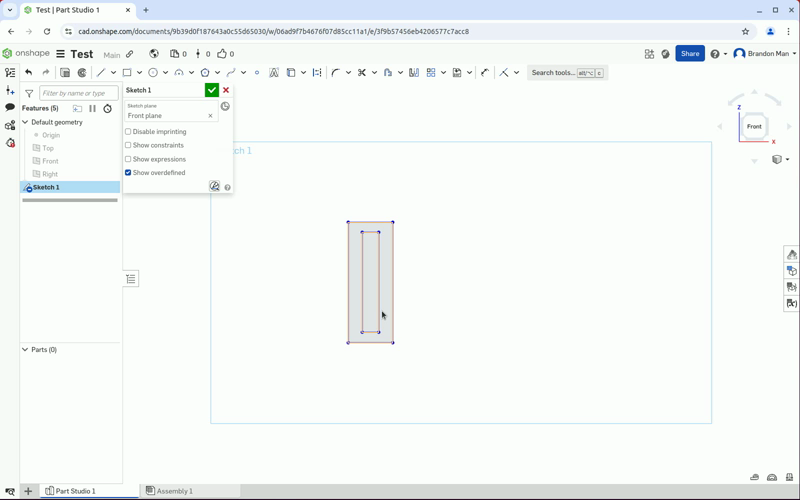
click(382, 310)
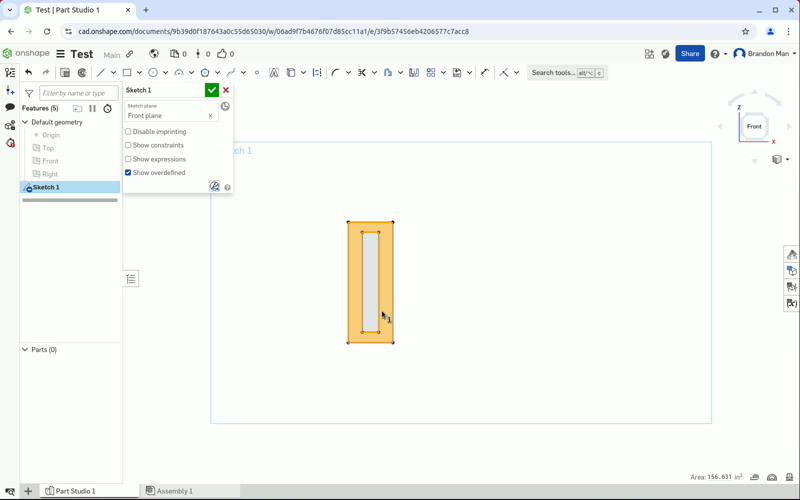
mouse_move(73, 352)
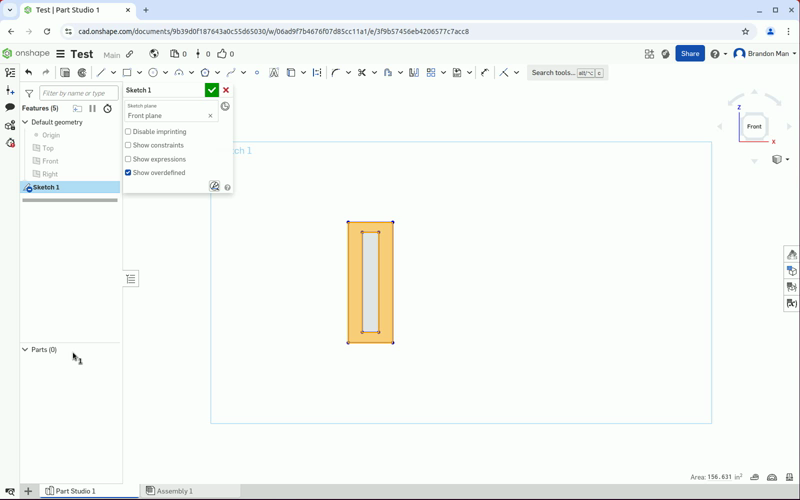
key(shift+y)
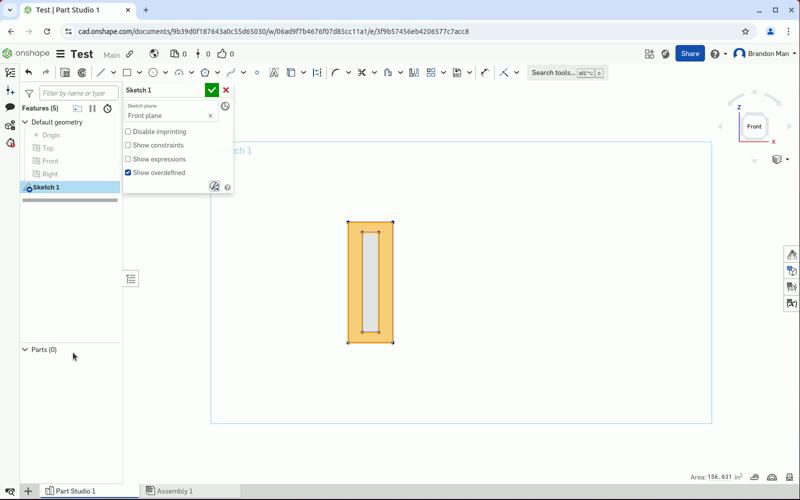
key(shift+e)
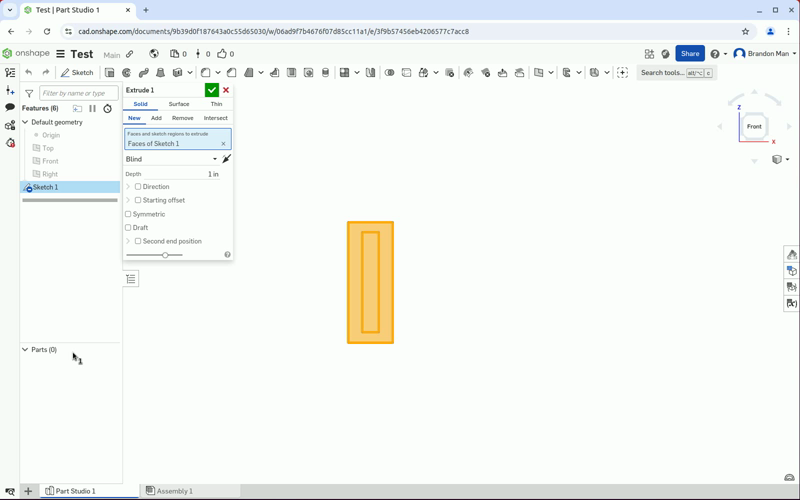
mouse_move(143, 106)
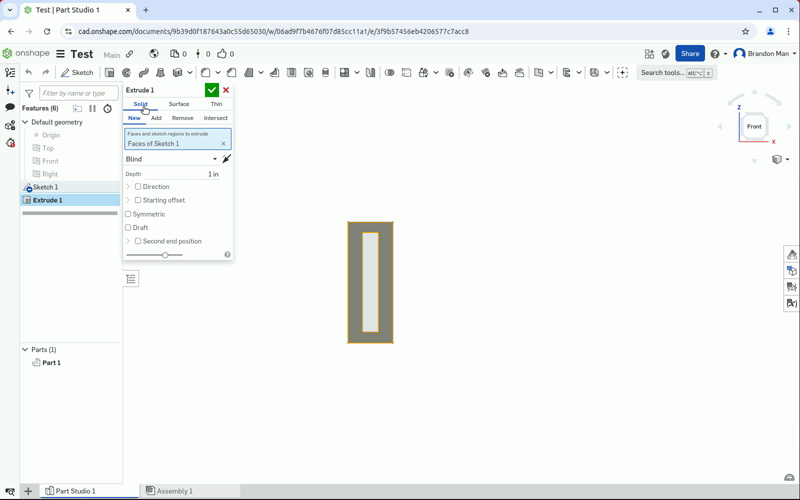
click(143, 106)
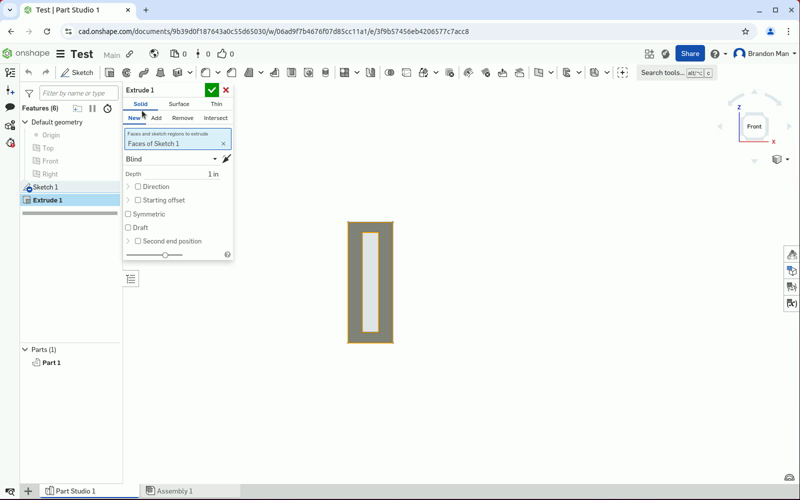
mouse_move(137, 120)
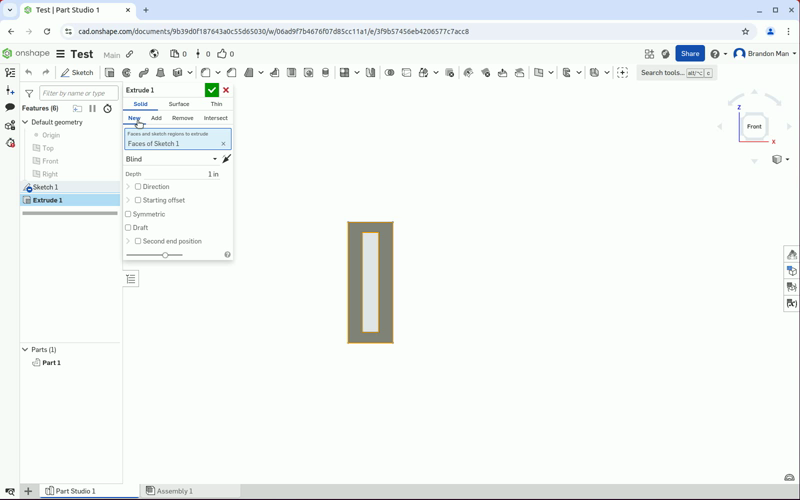
click(137, 120)
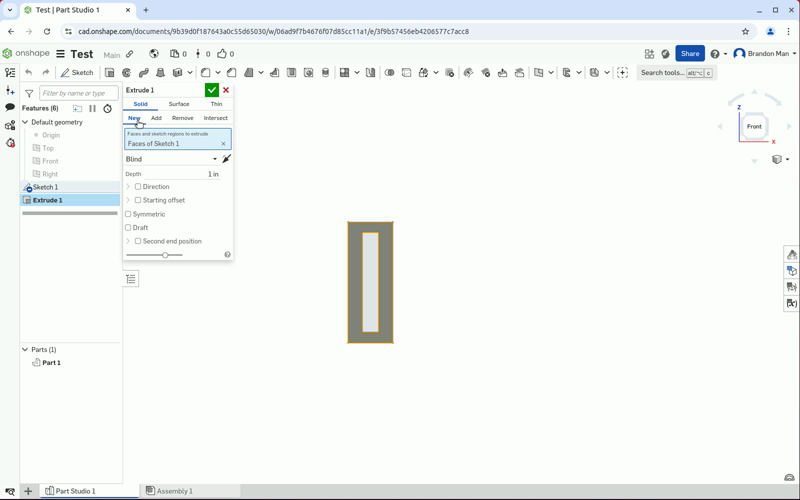
key(tab, 4)
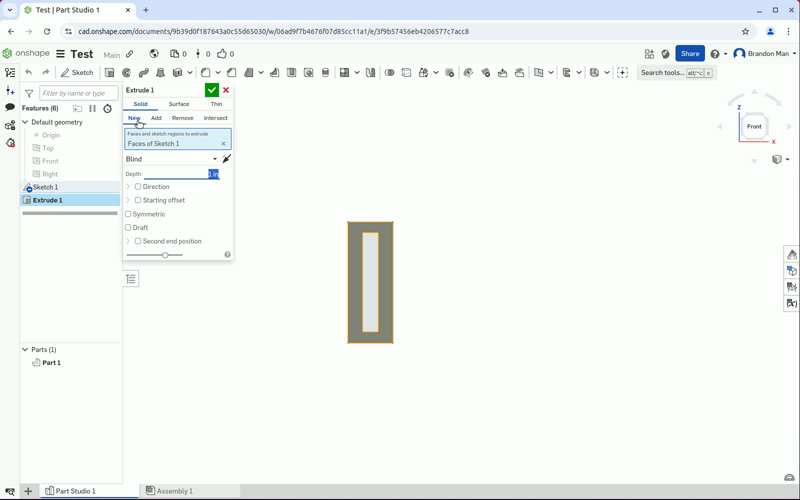
text(0.963)
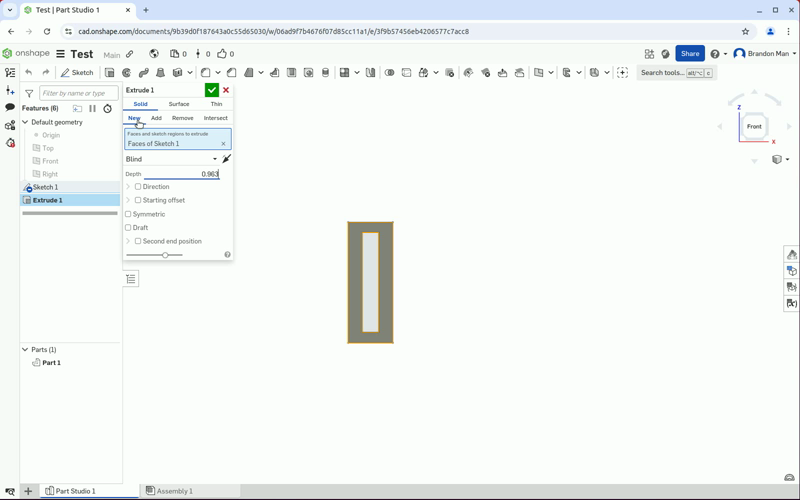
key(enter)
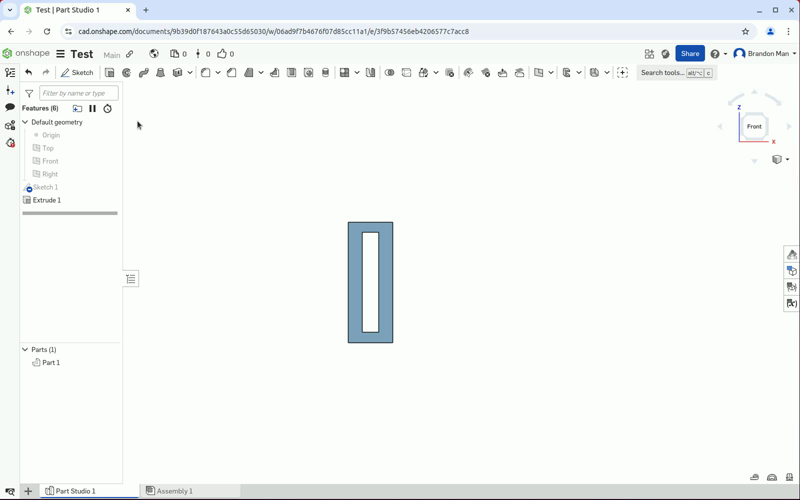
key(shift+h)
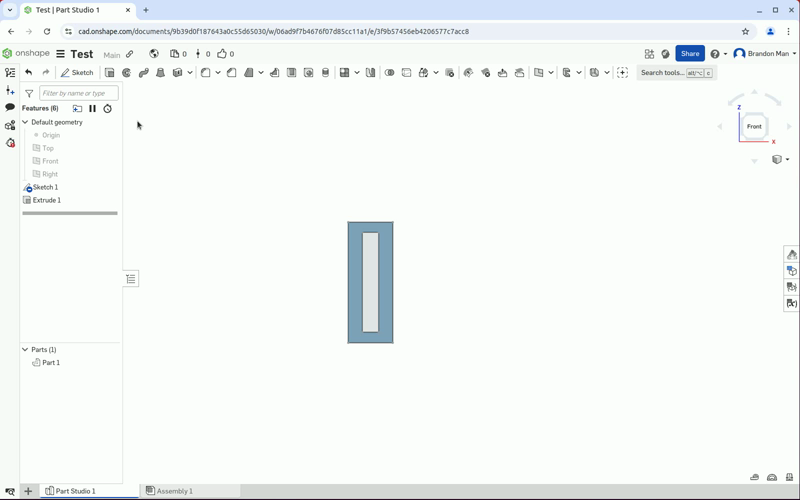
key(shift+h)
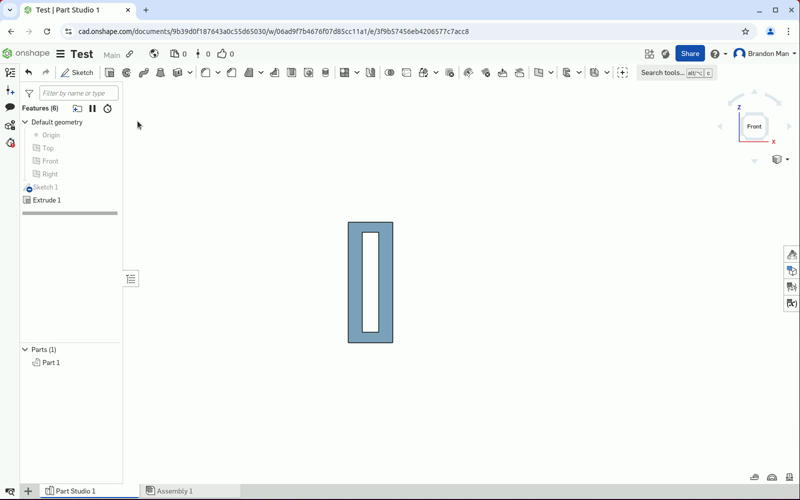
mouse_move(73, 189)
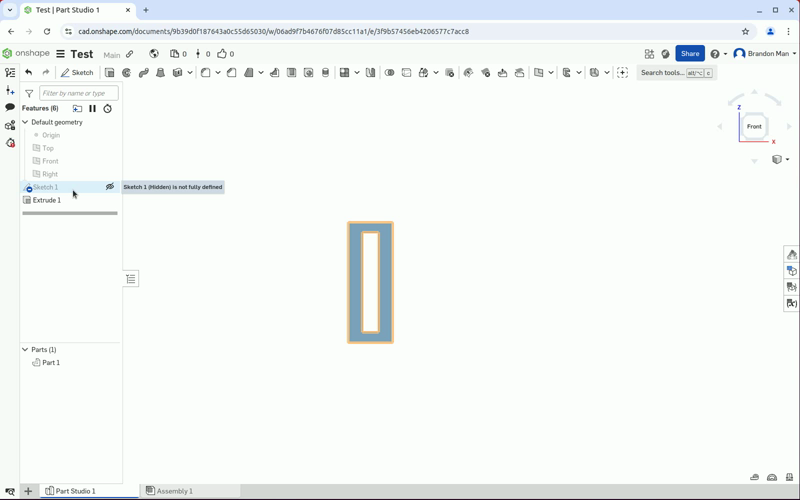
click(73, 189)
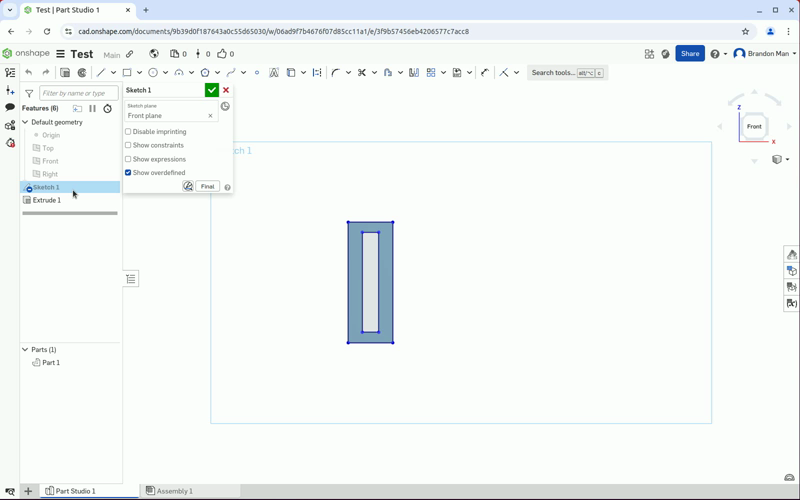
mouse_move(229, 92)
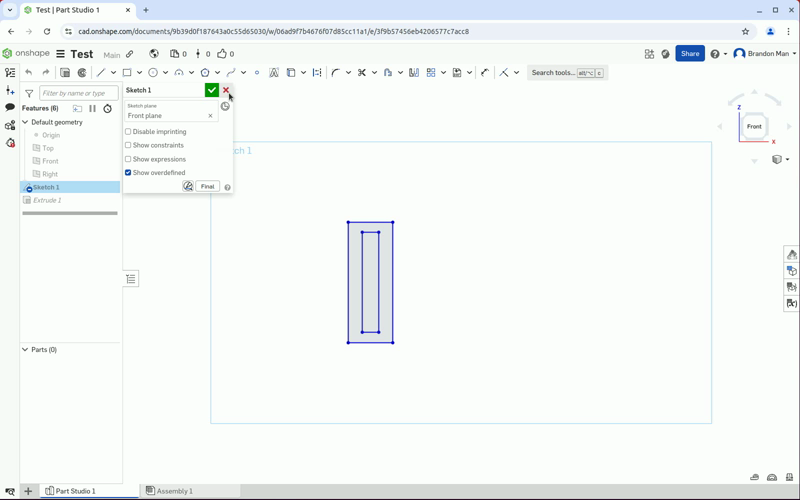
click(229, 92)
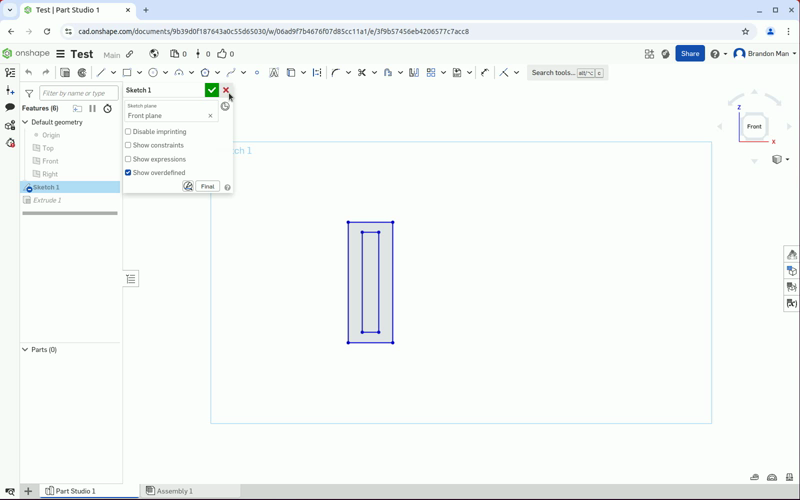
key(shift+s)
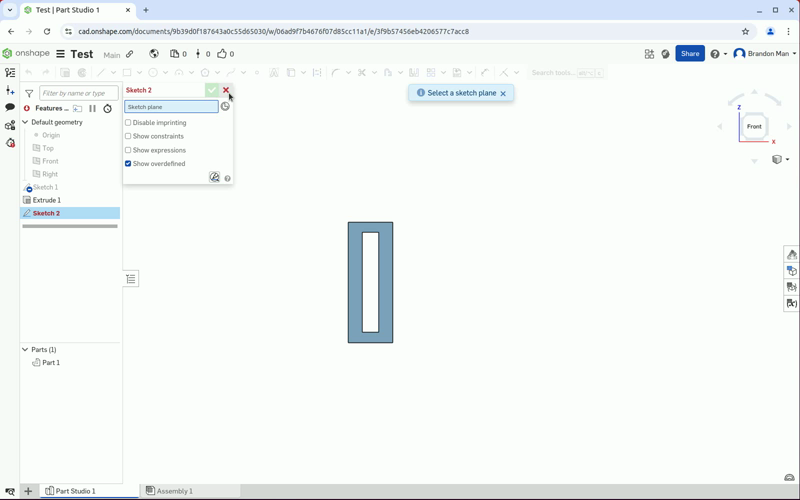
mouse_move(73, 163)
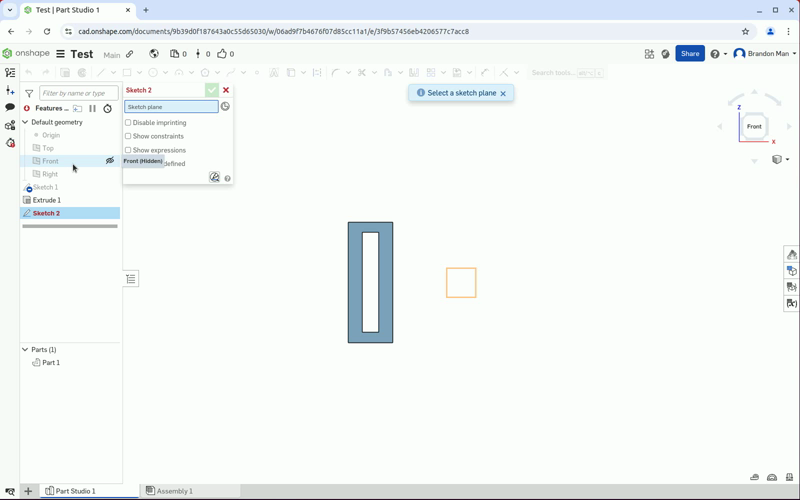
click(73, 163)
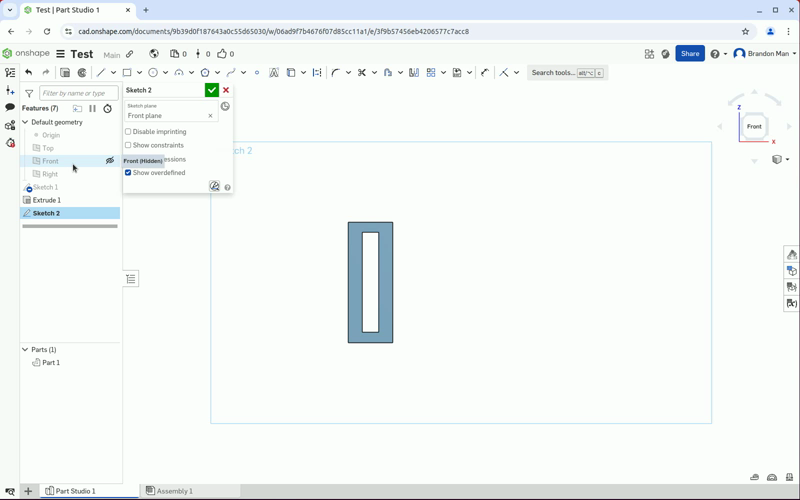
mouse_move(73, 352)
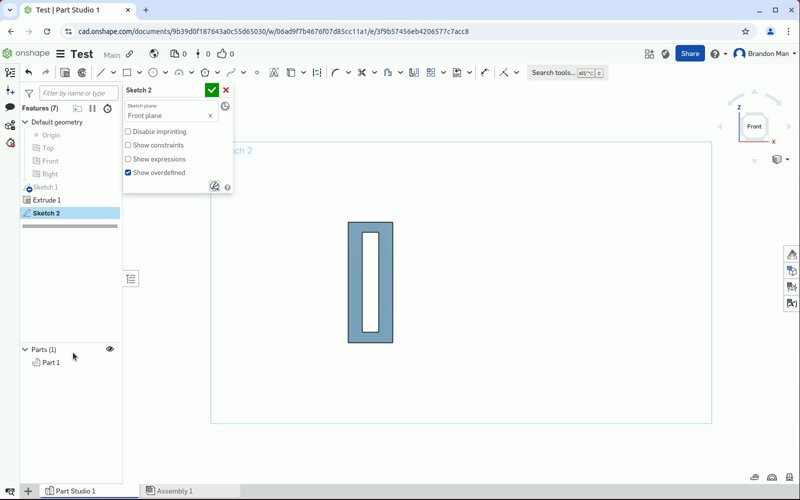
key(y)
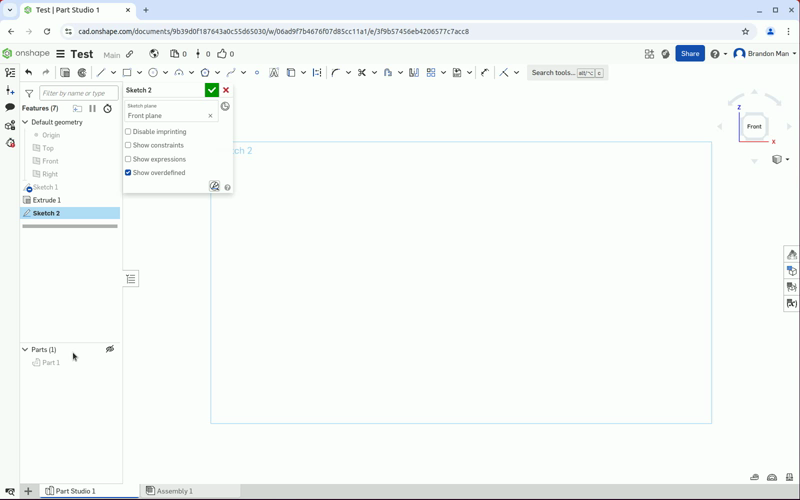
key(l)
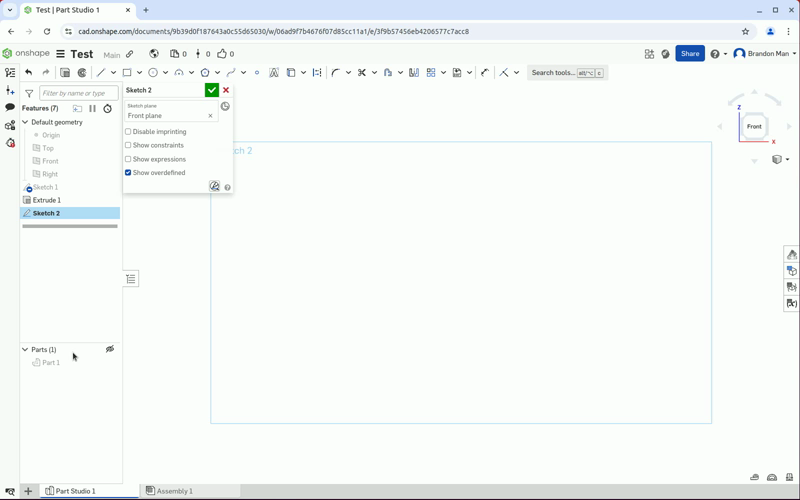
key_down(shift)
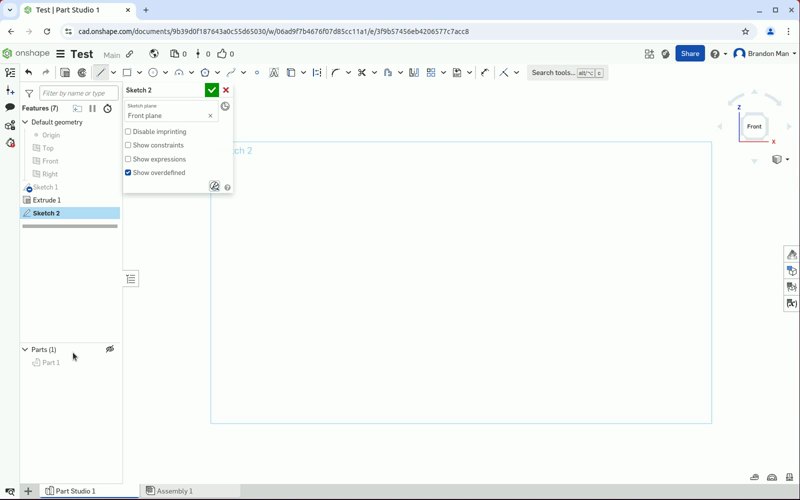
mouse_move(468, 342)
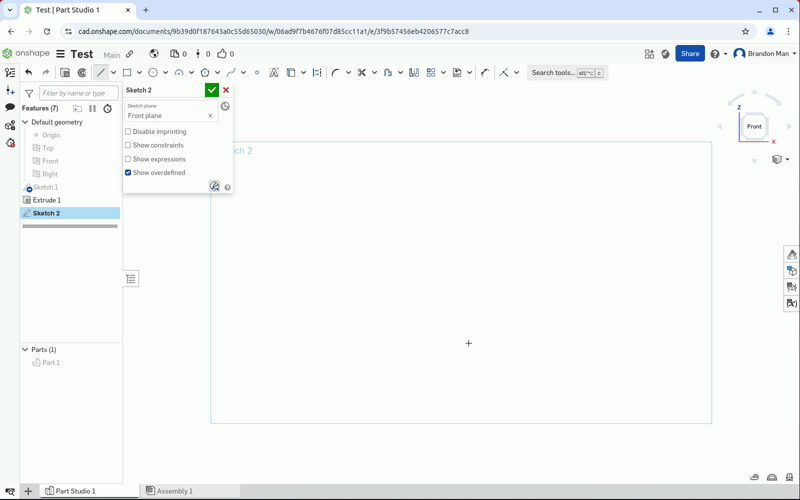
click(468, 342)
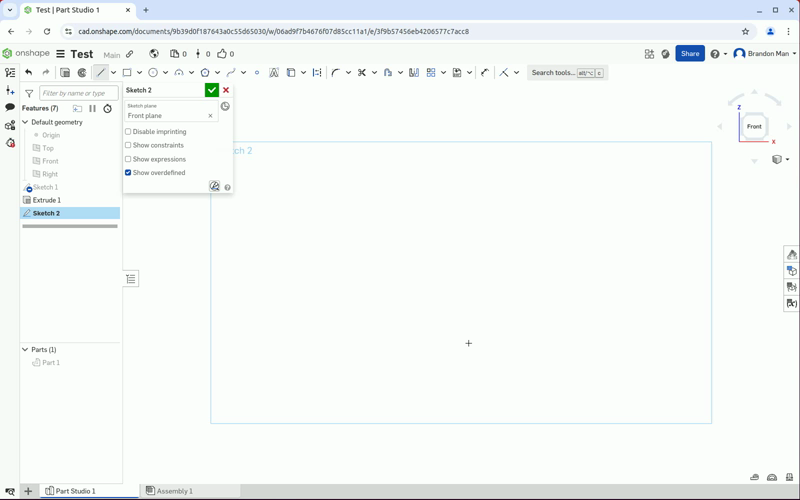
key_up(shift)
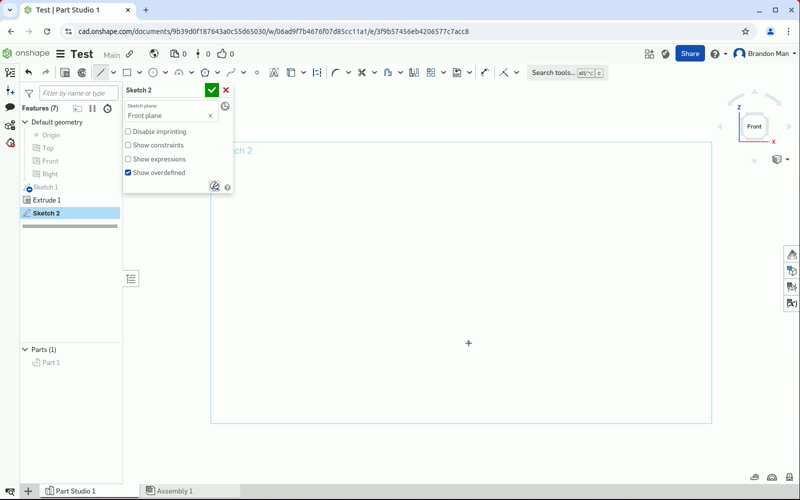
key_down(shift)
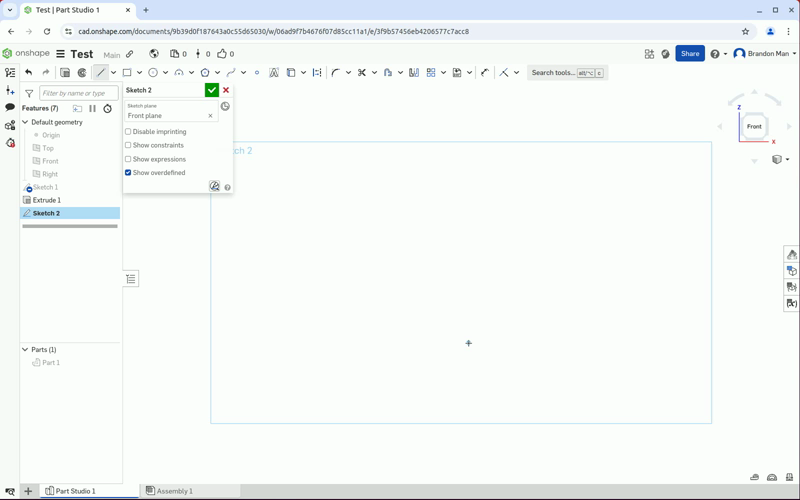
mouse_move(545, 342)
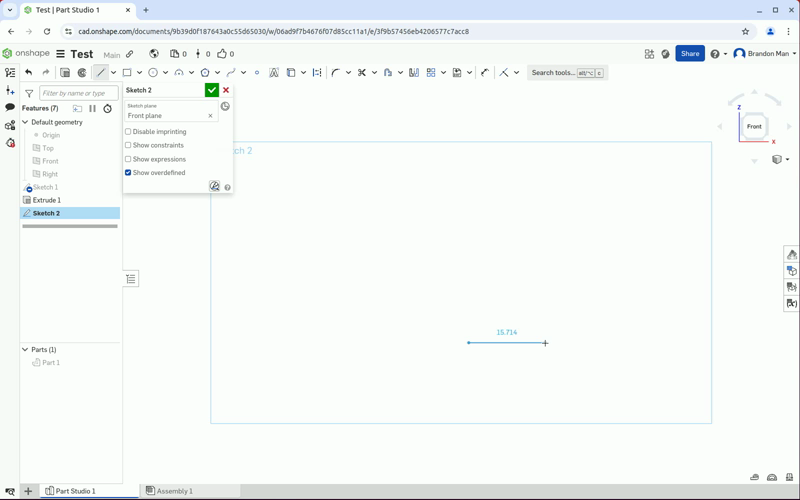
click(545, 342)
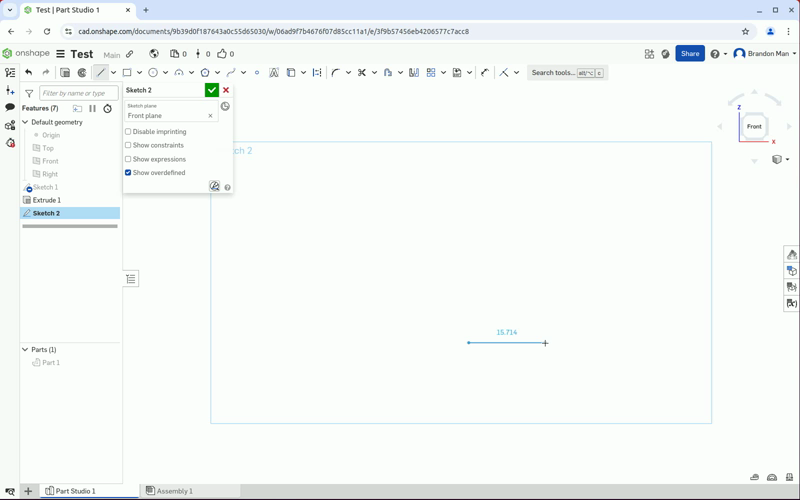
key_up(shift)
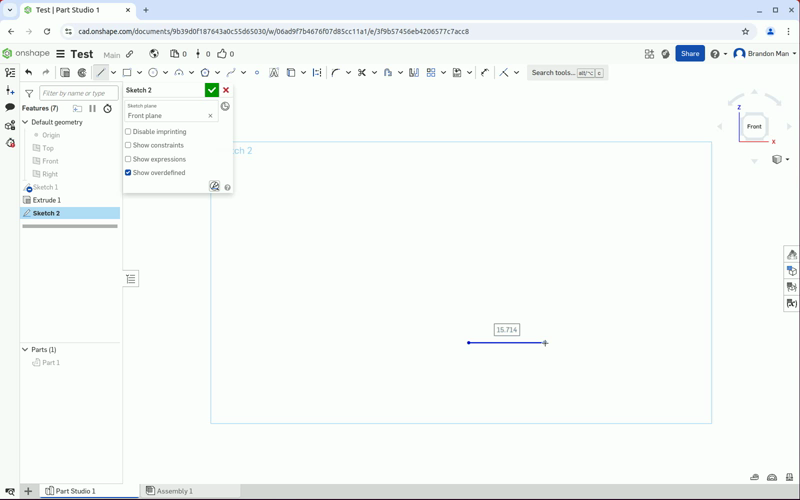
key_down(shift)
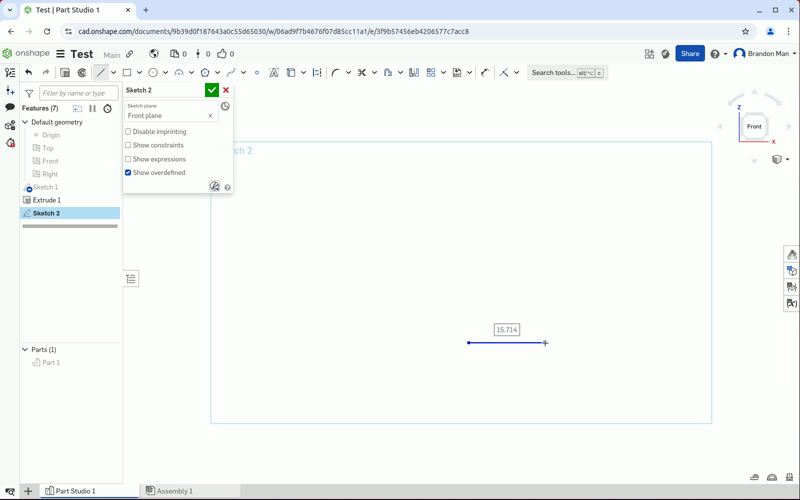
mouse_move(545, 222)
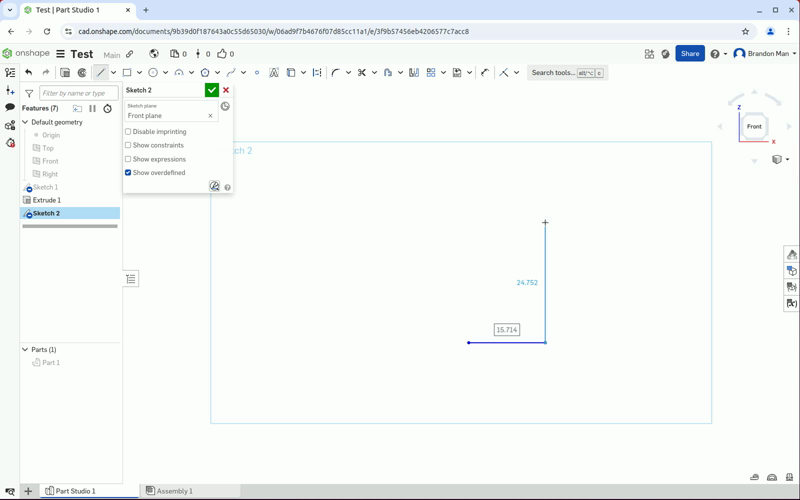
click(545, 222)
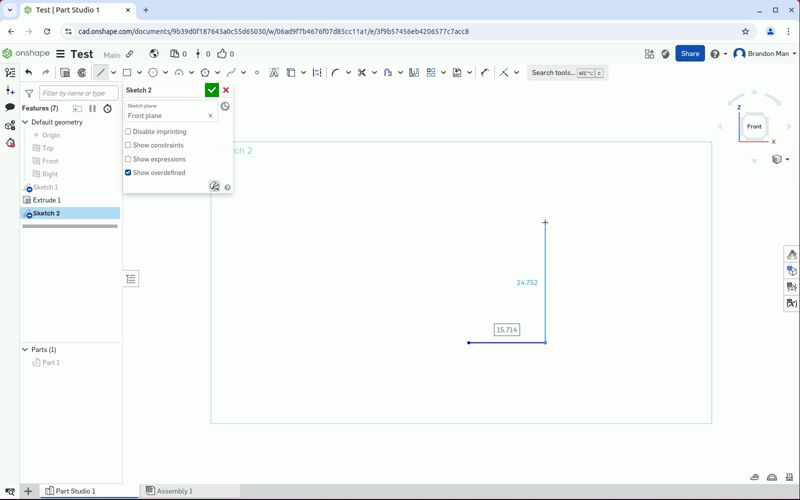
key_up(shift)
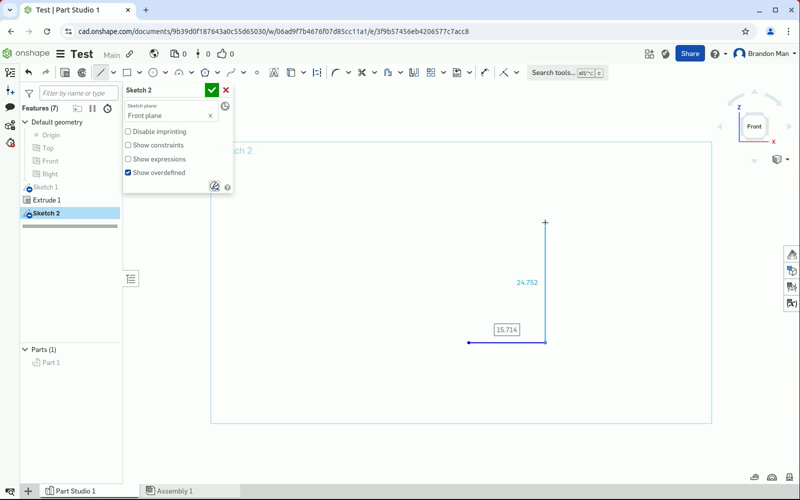
key_down(shift)
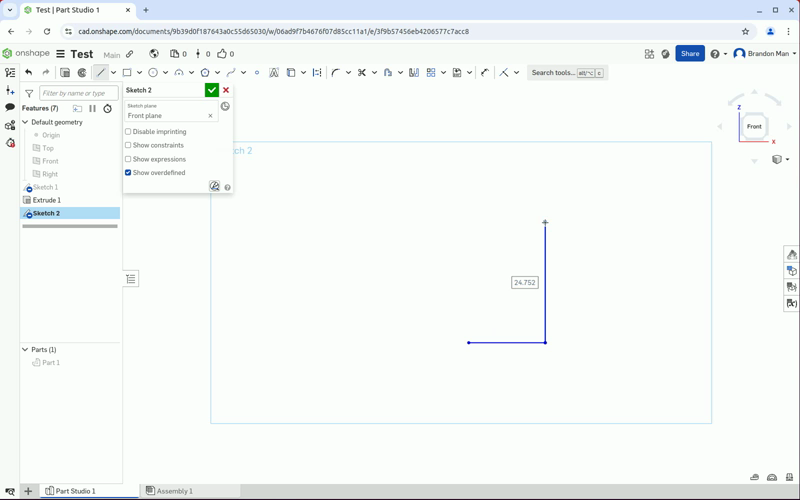
mouse_move(468, 222)
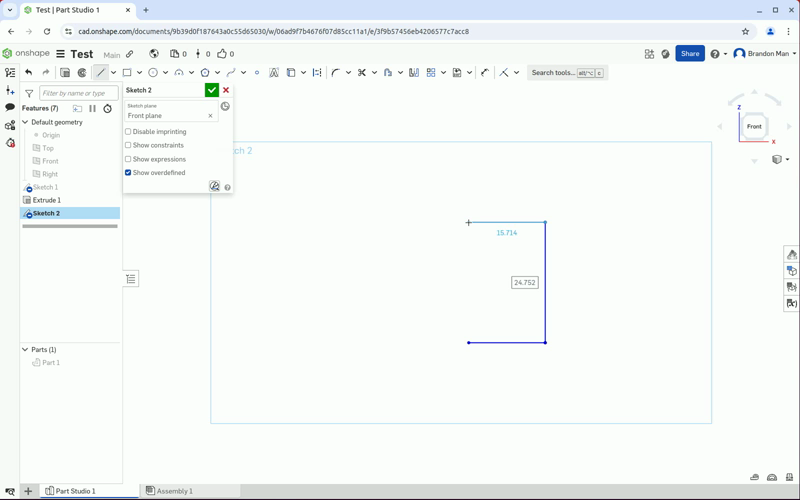
click(468, 222)
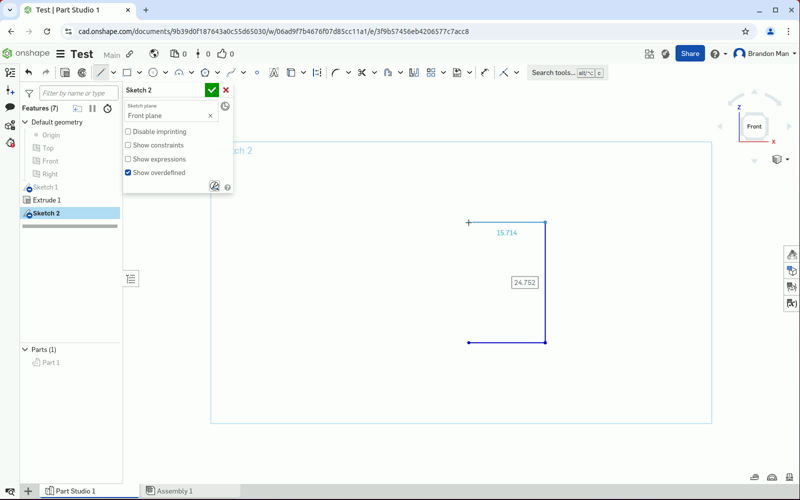
key_up(shift)
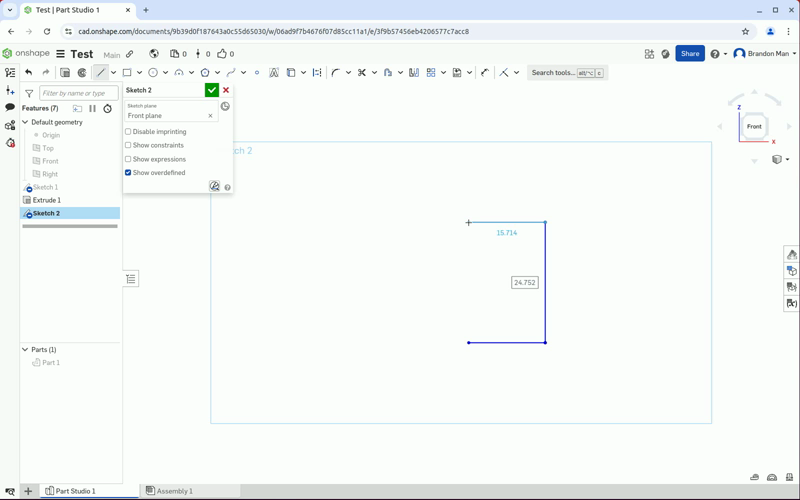
key_down(shift)
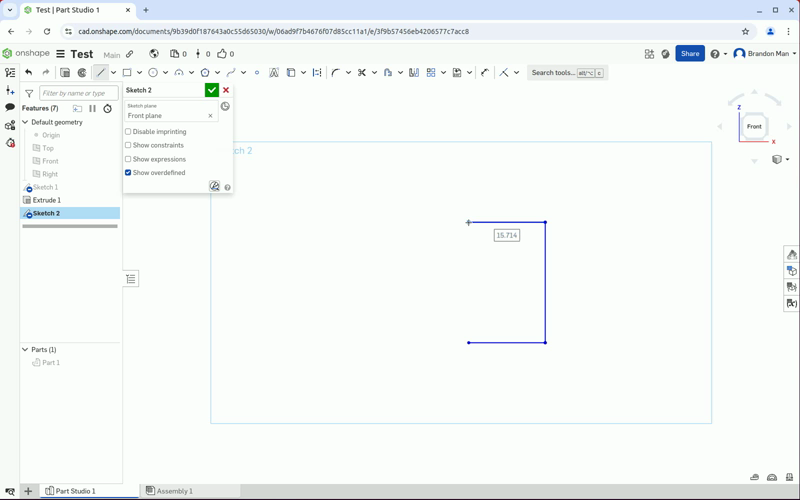
mouse_move(468, 342)
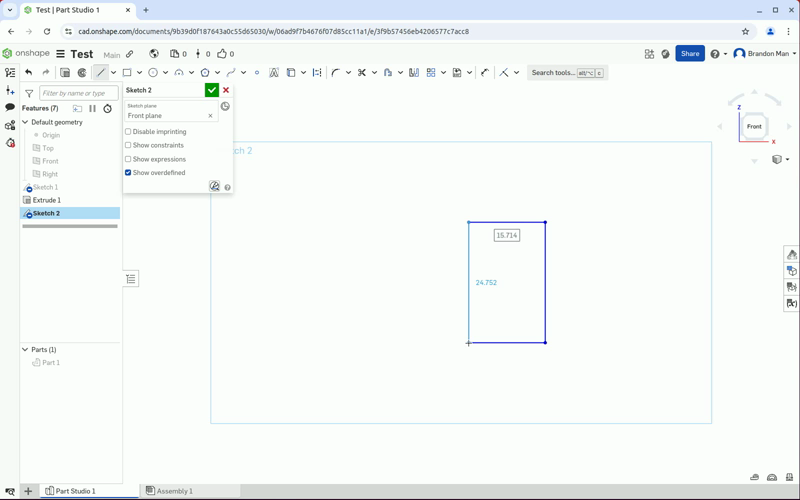
key_up(shift)
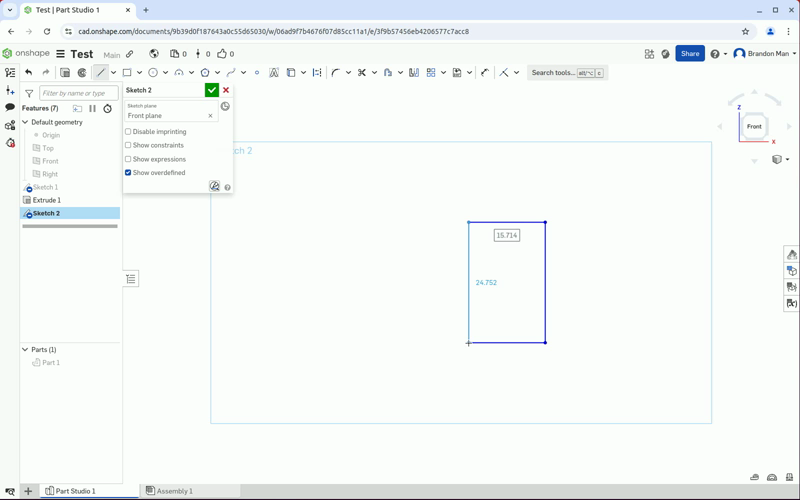
click(468, 342)
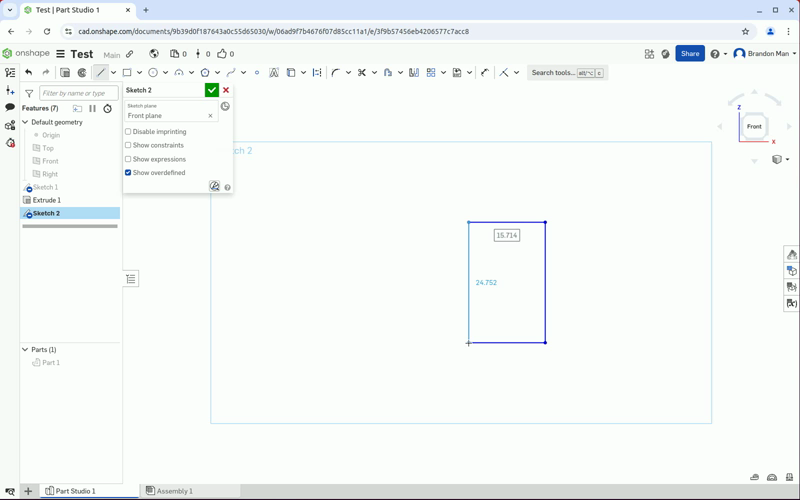
key(esc)
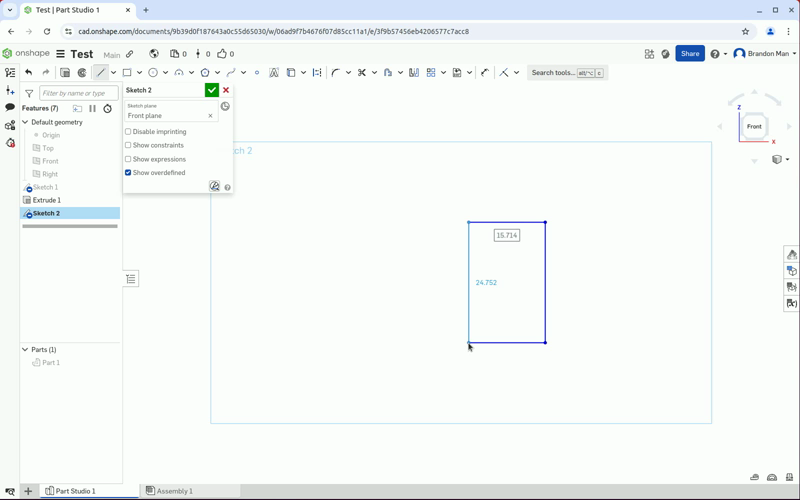
key(l)
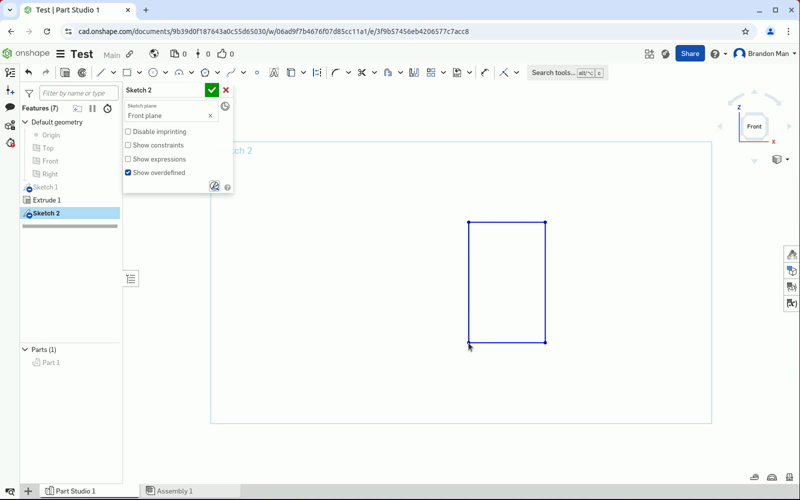
key_down(shift)
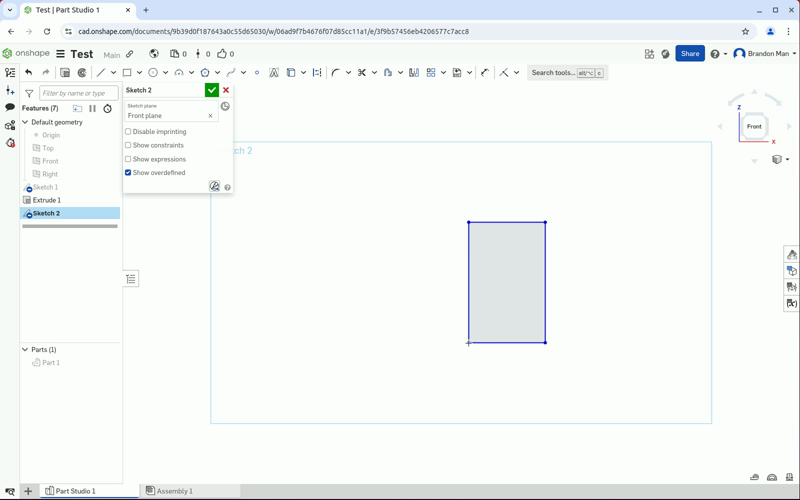
mouse_move(481, 332)
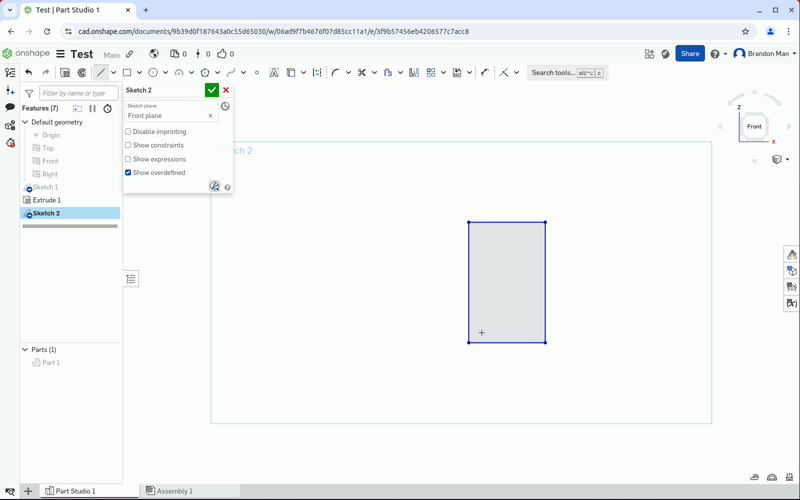
click(481, 332)
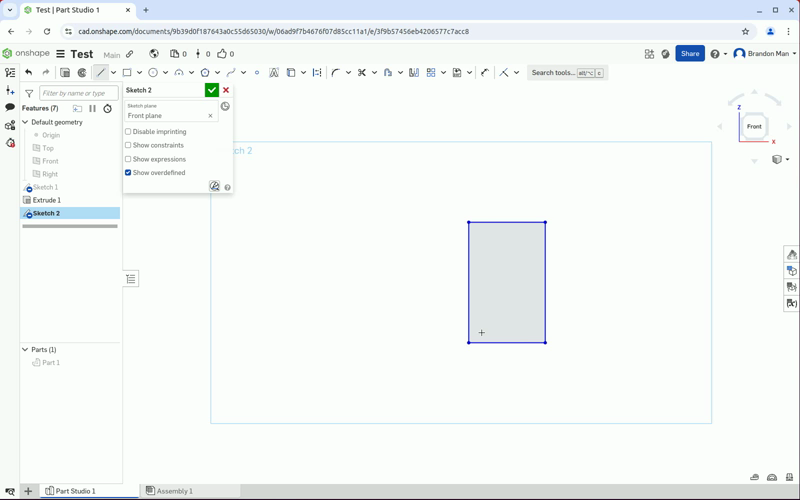
key_up(shift)
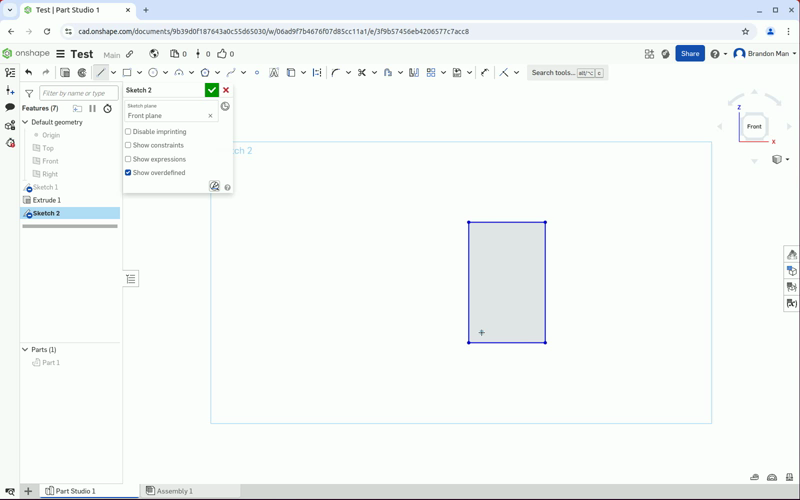
key_down(shift)
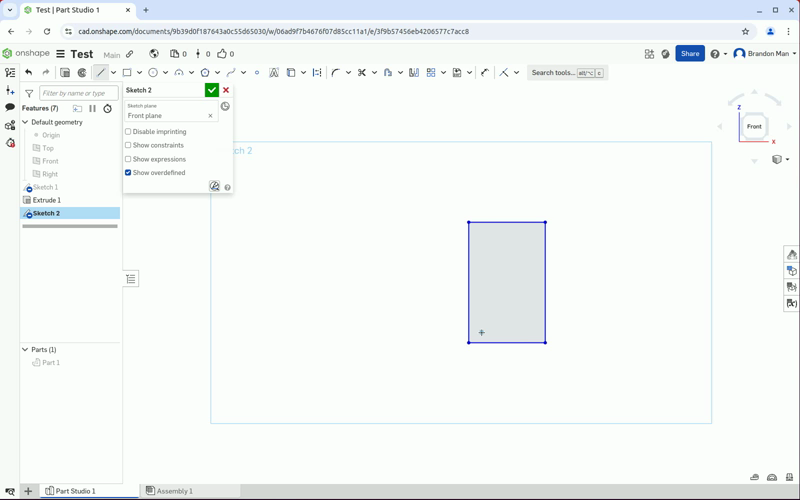
mouse_move(511, 332)
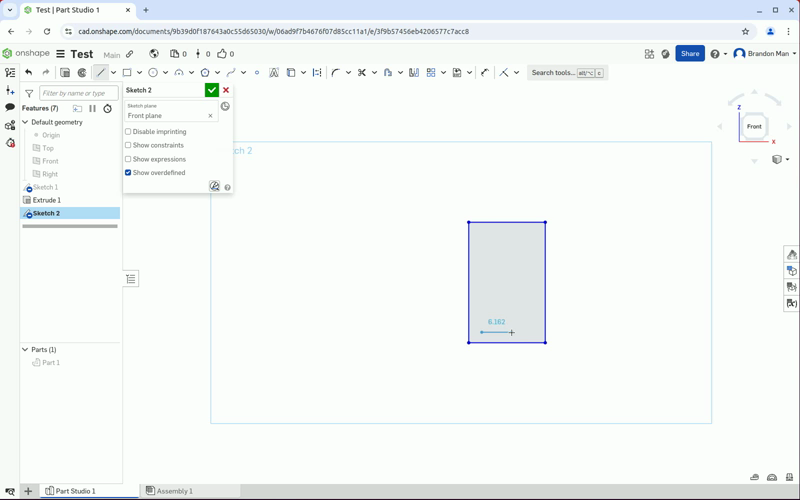
mouse_move(497, 332)
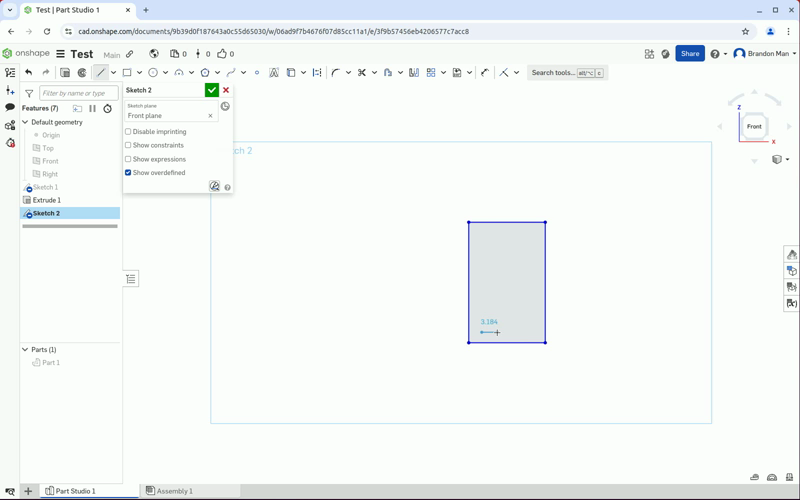
click(497, 332)
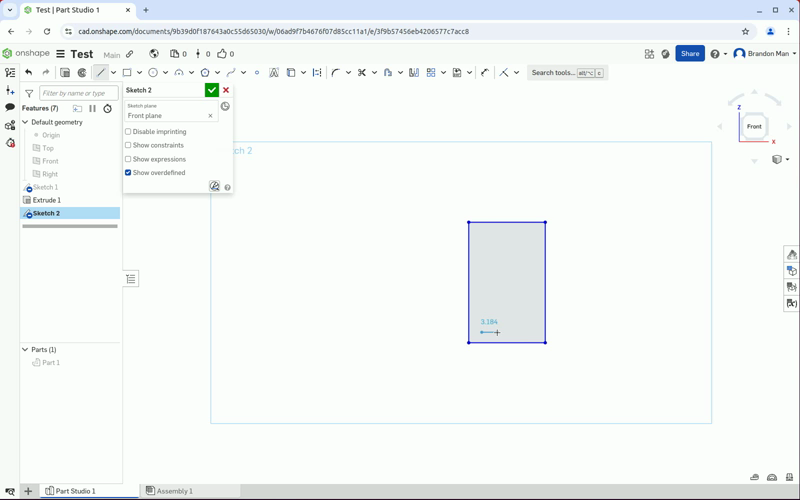
key_up(shift)
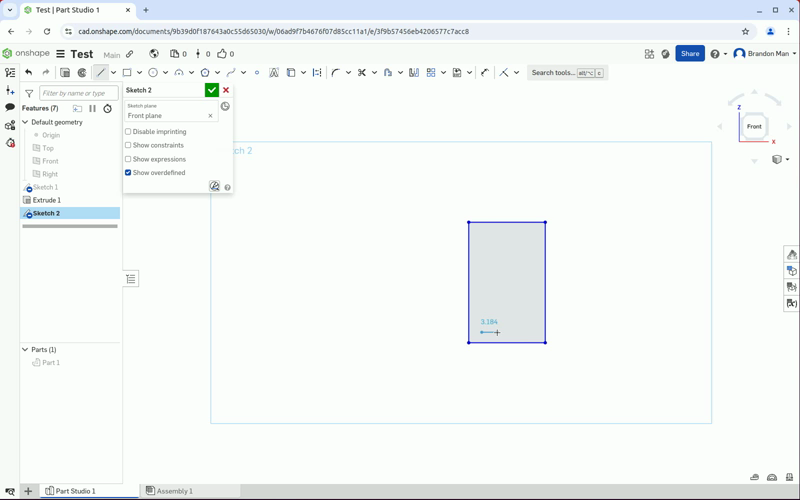
key_down(shift)
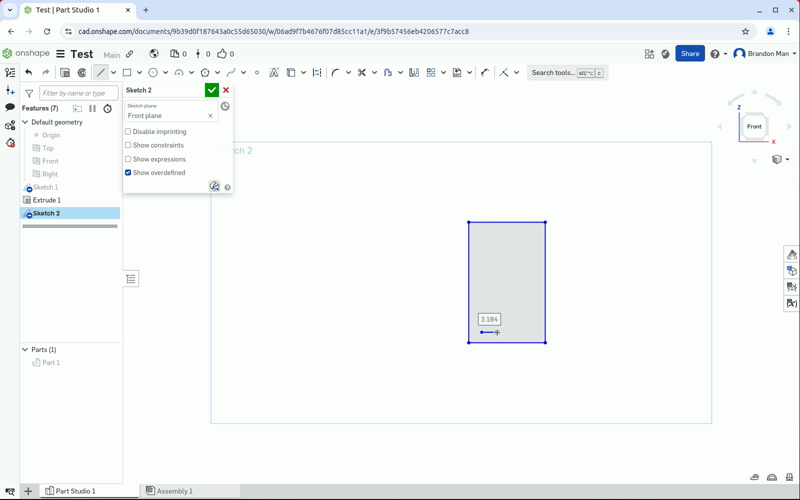
mouse_move(497, 232)
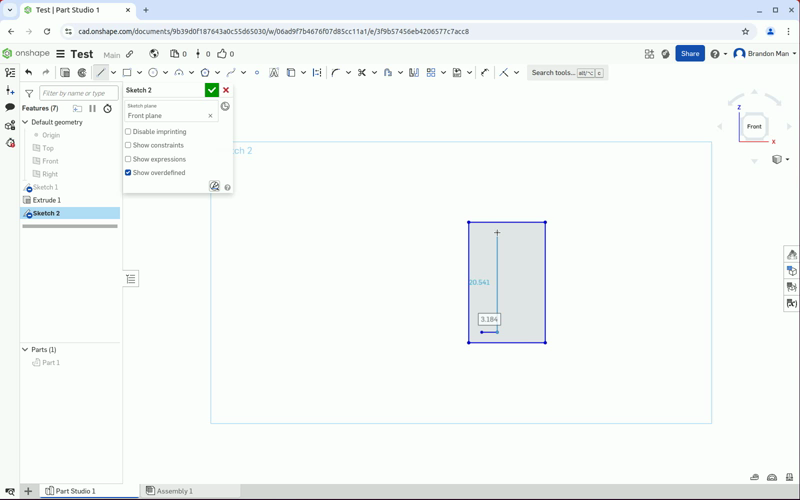
click(497, 232)
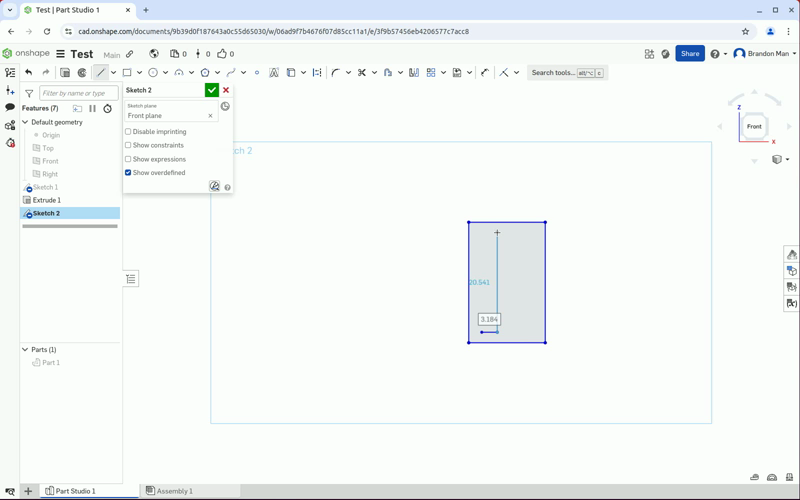
key_up(shift)
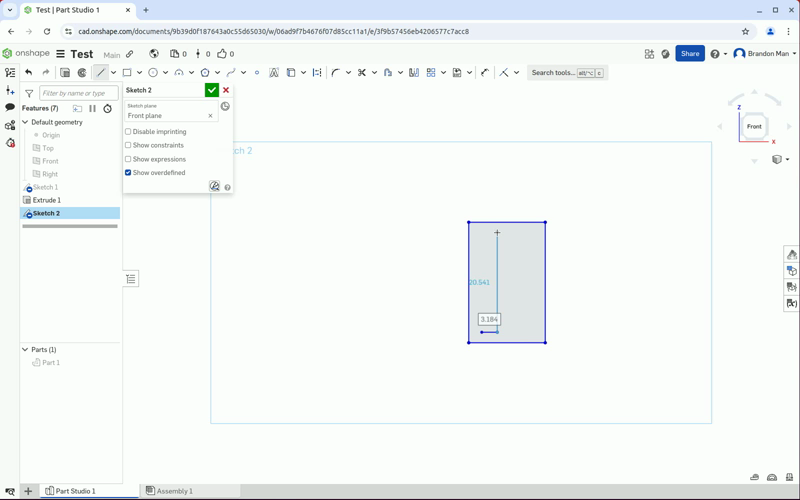
key_down(shift)
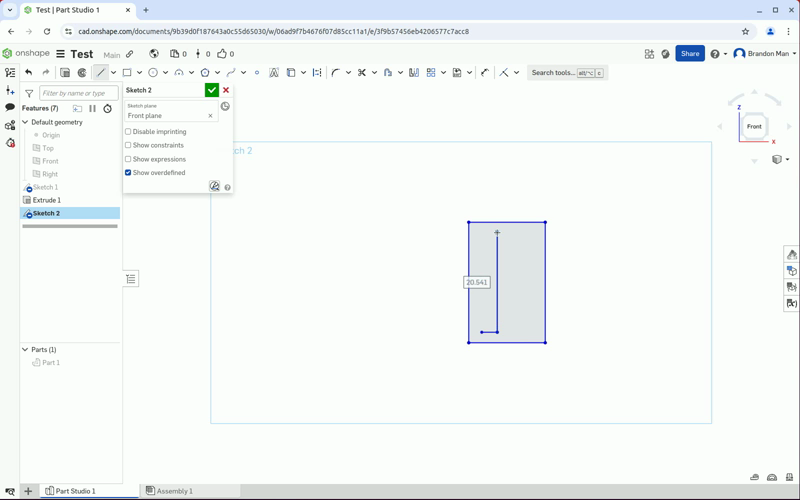
mouse_move(527, 232)
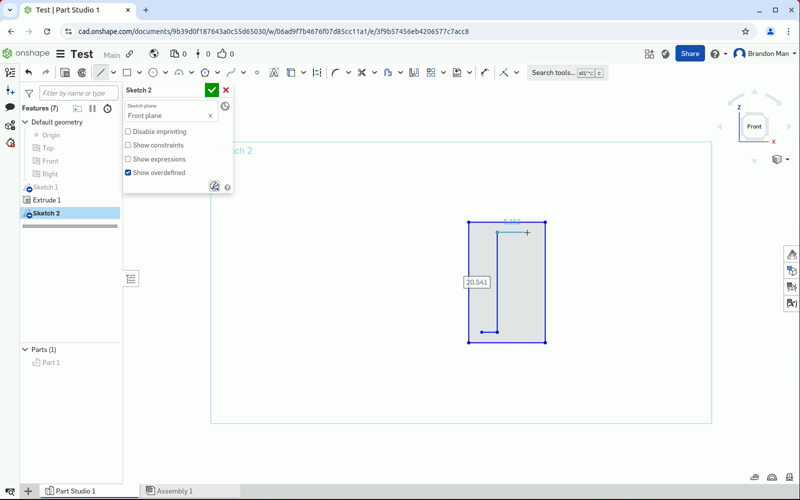
mouse_move(481, 232)
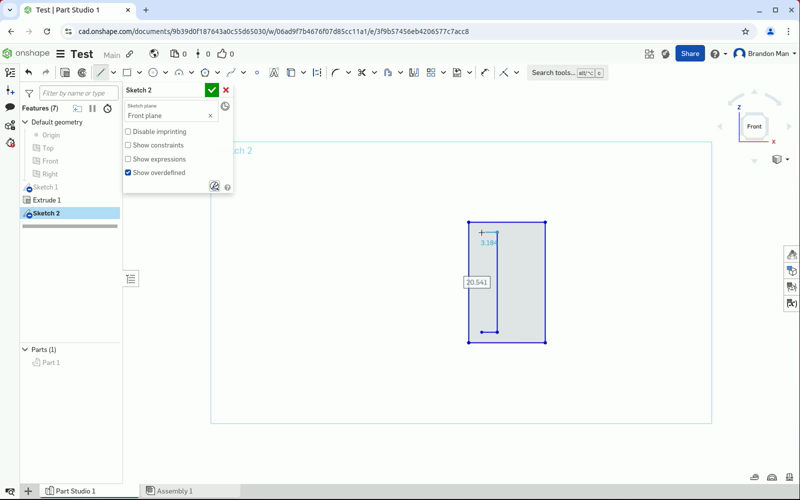
click(481, 232)
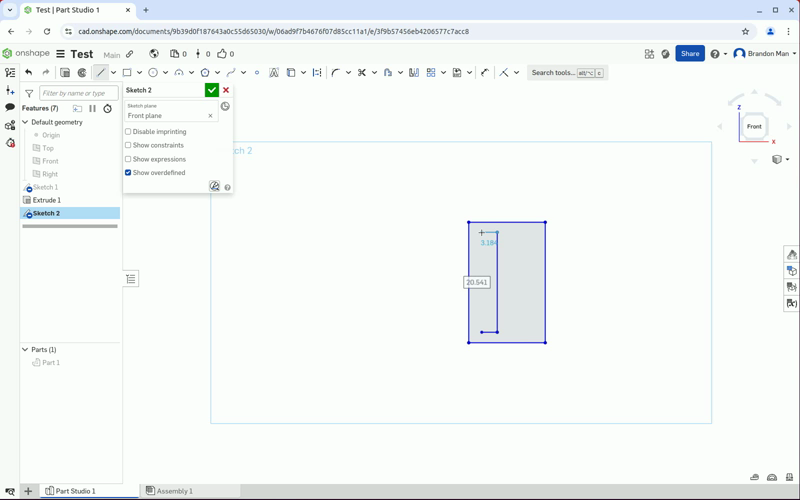
key_up(shift)
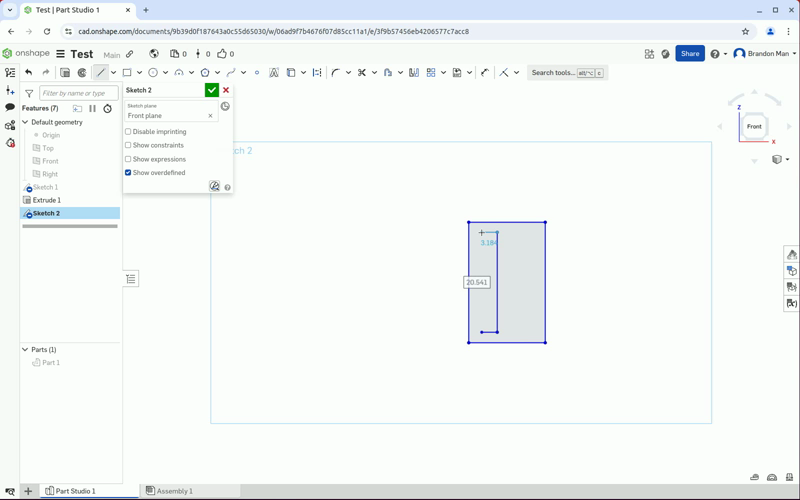
key_down(shift)
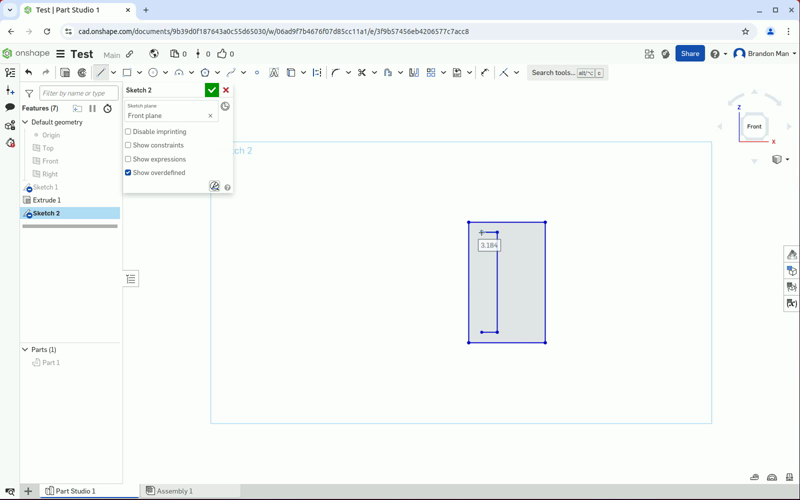
mouse_move(481, 332)
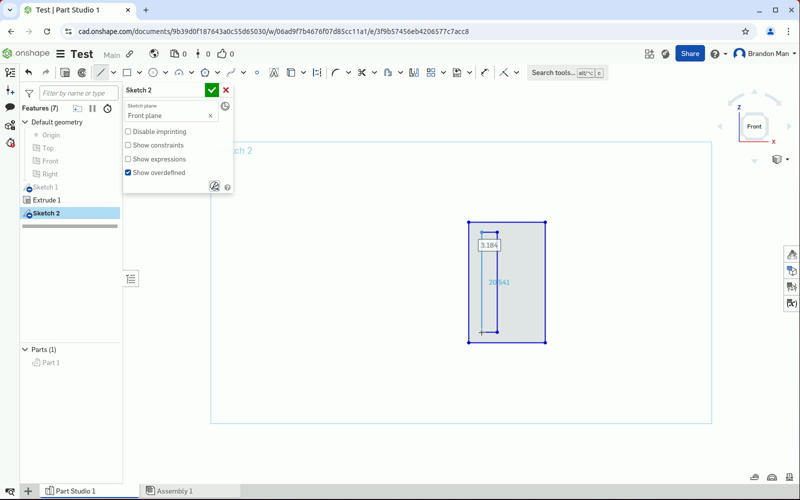
key_up(shift)
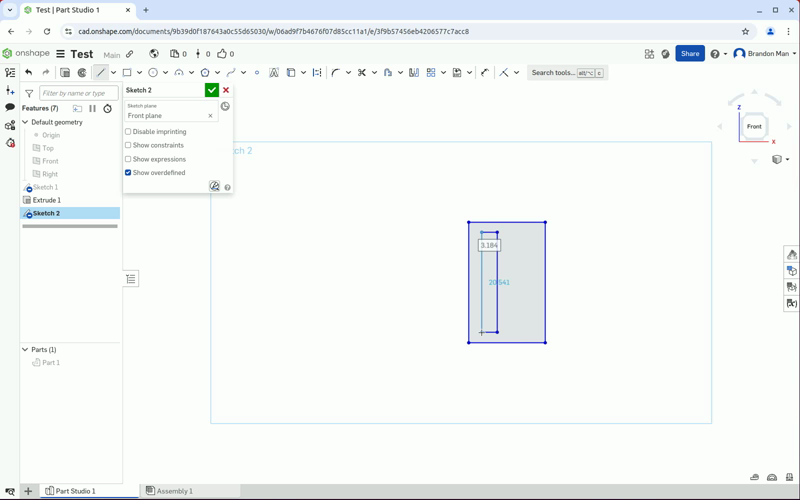
click(481, 332)
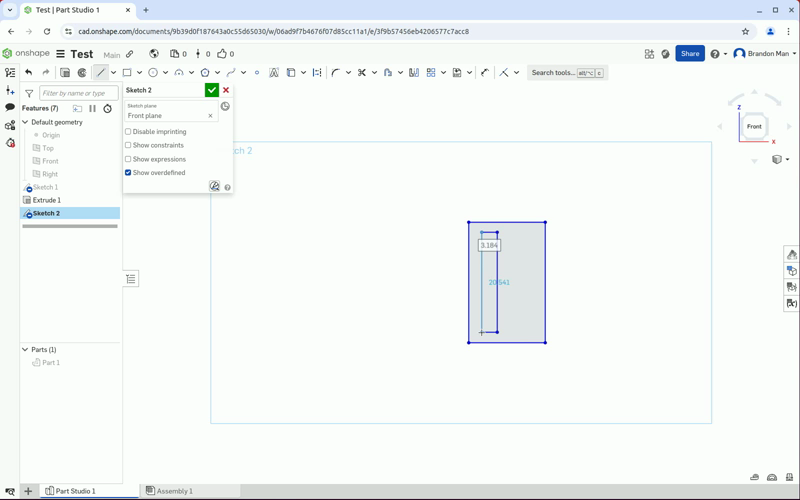
key(esc)
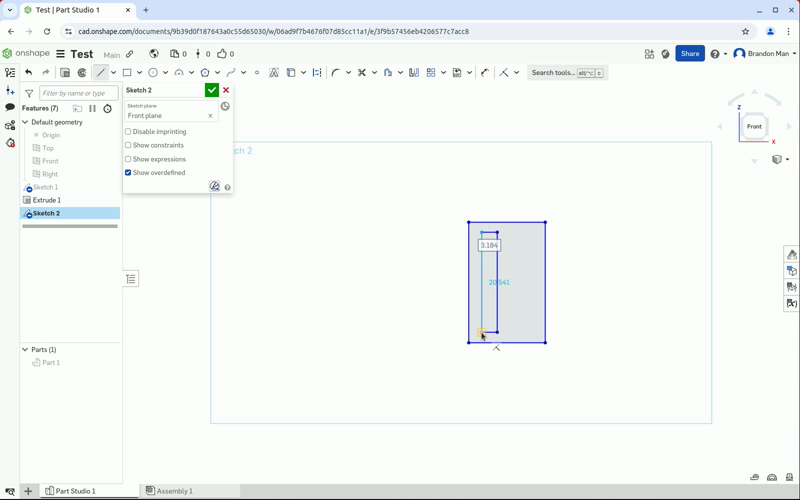
key(c)
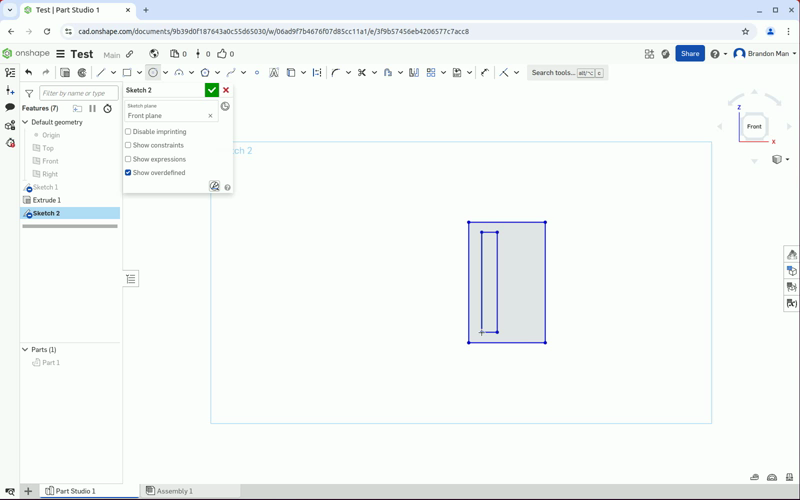
key_down(shift)
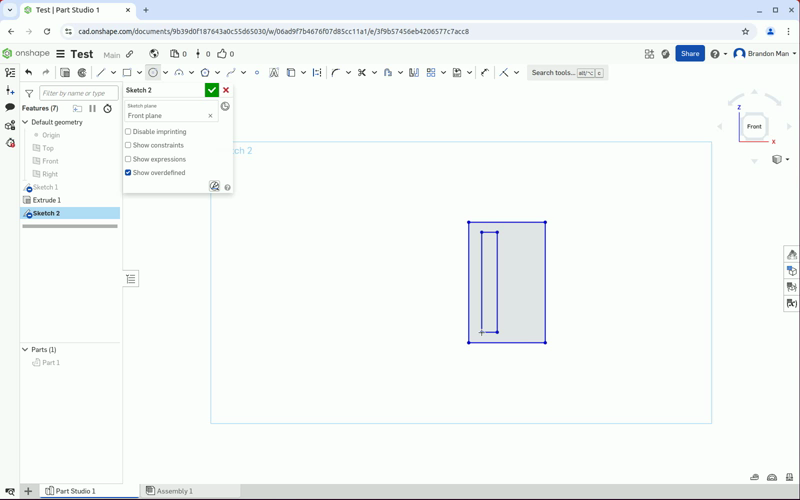
mouse_move(522, 255)
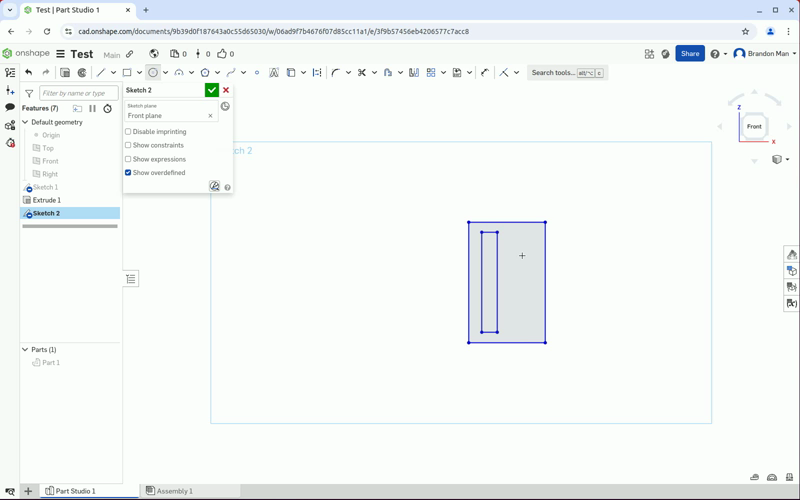
click(522, 255)
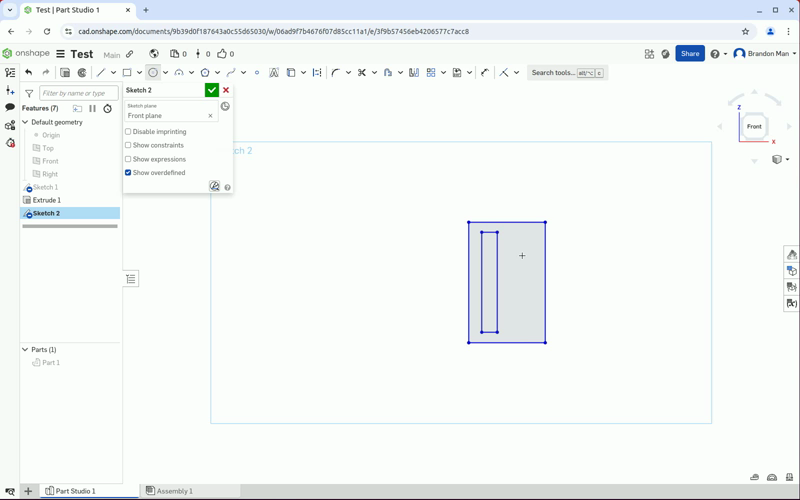
key_up(shift)
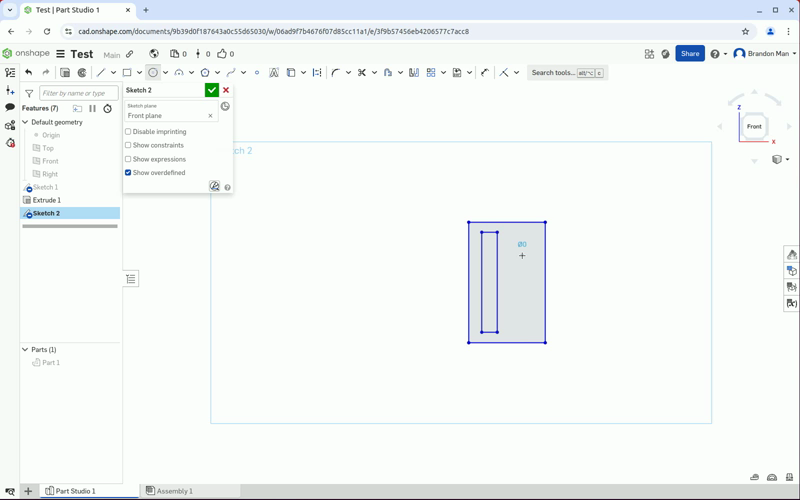
mouse_move(538, 255)
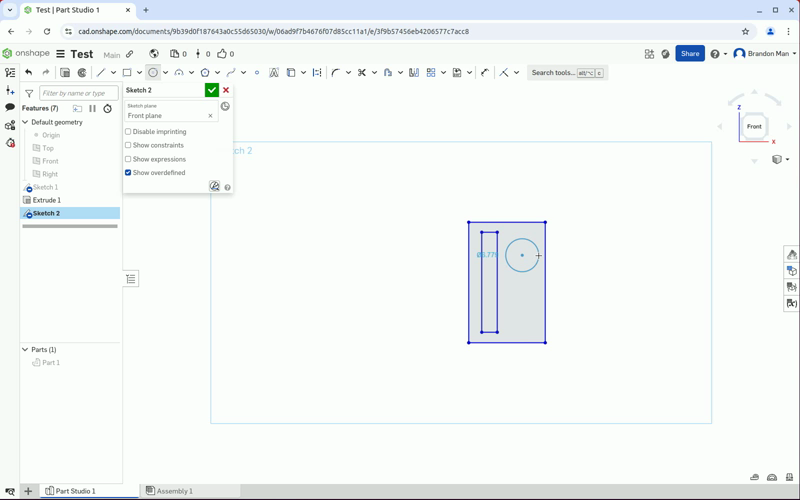
click(538, 255)
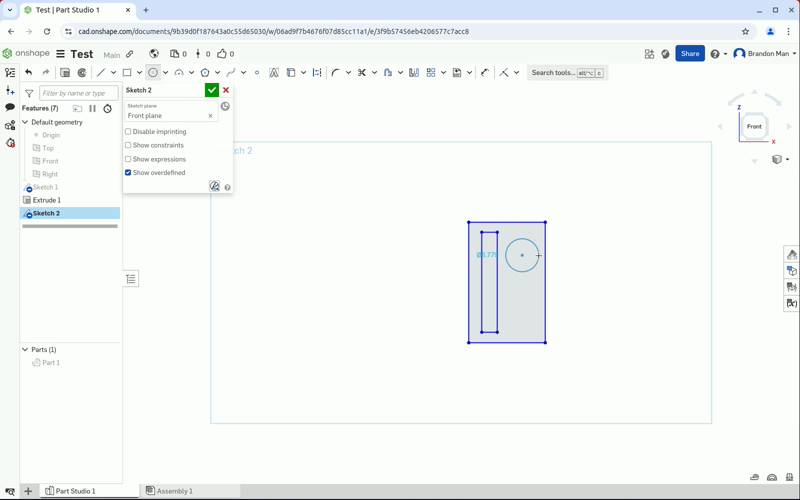
key(esc)
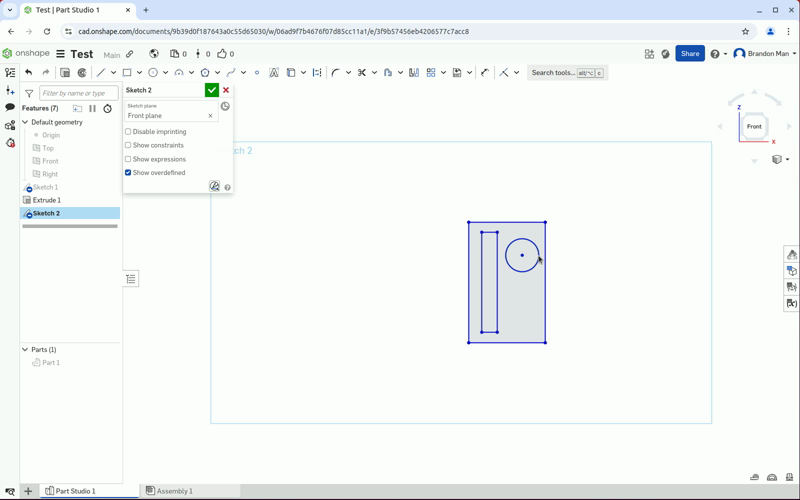
mouse_move(540, 237)
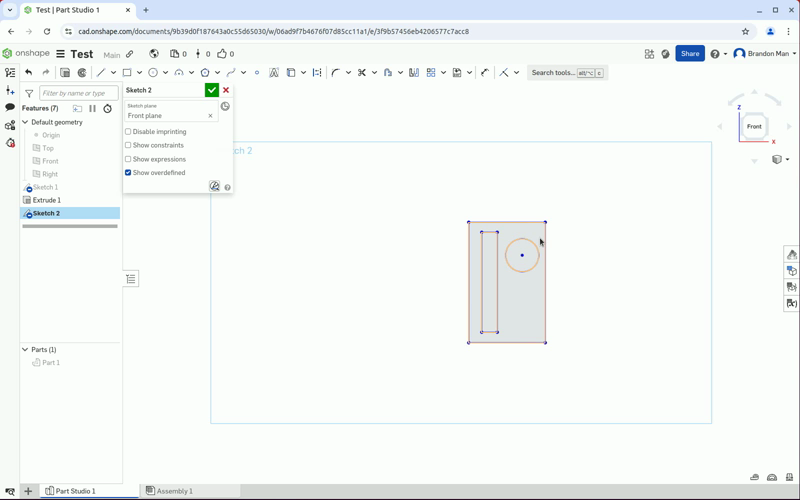
click(540, 237)
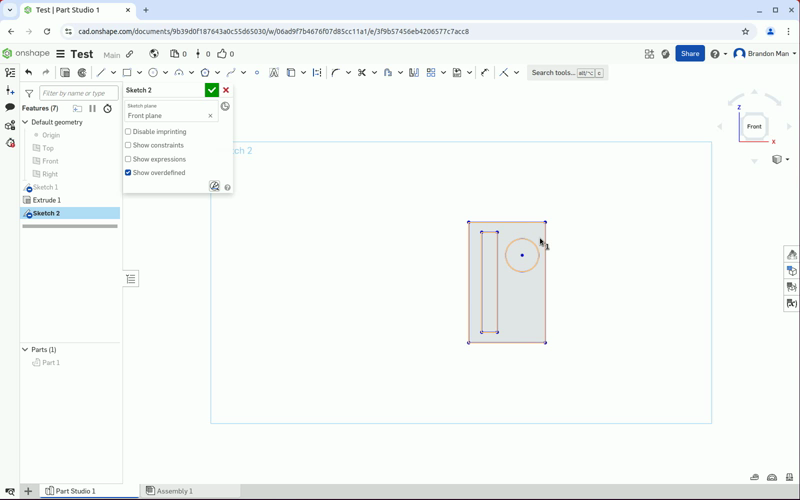
mouse_move(73, 352)
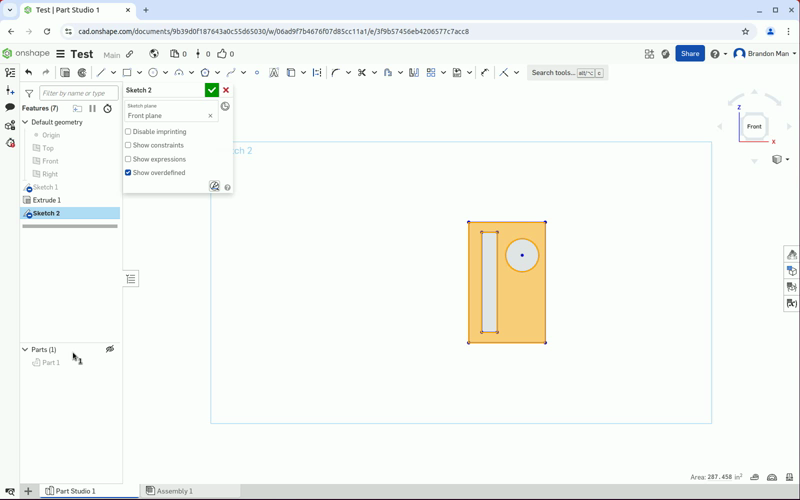
key(shift+y)
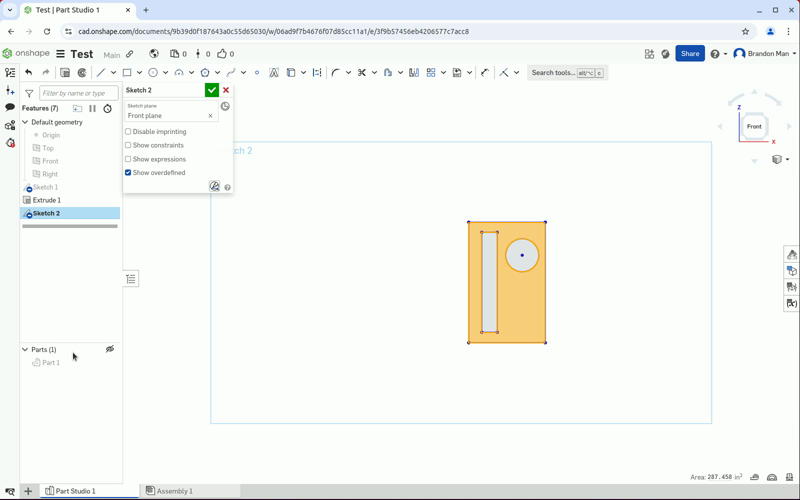
key(shift+e)
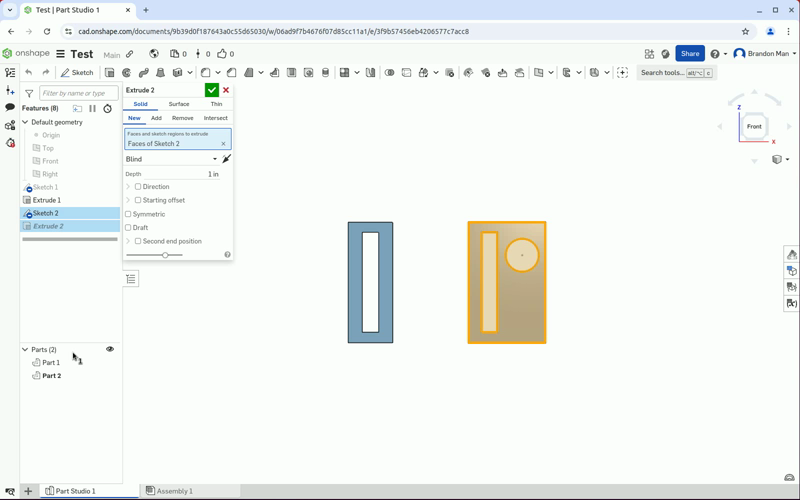
mouse_move(143, 106)
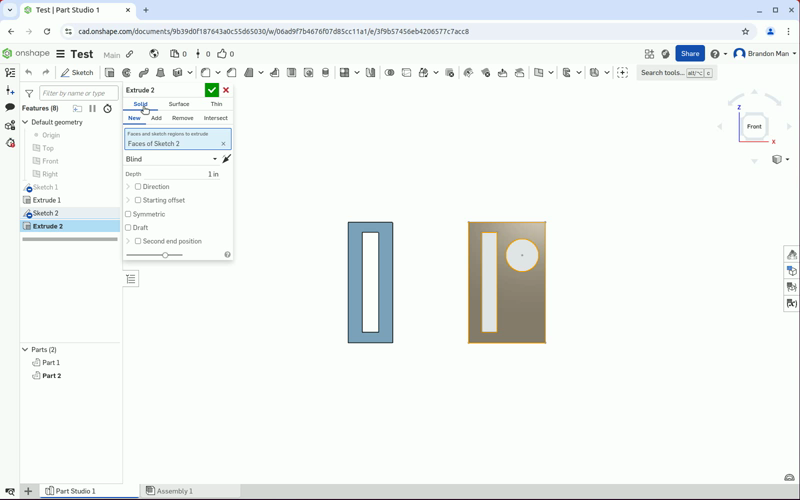
click(143, 106)
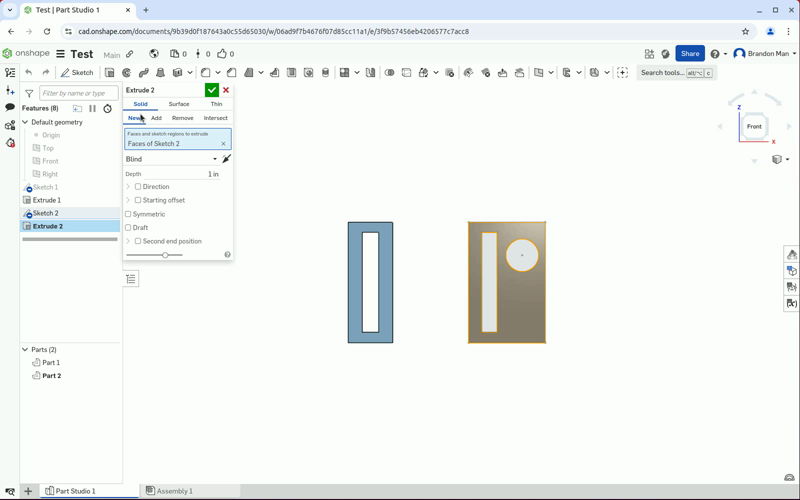
mouse_move(137, 120)
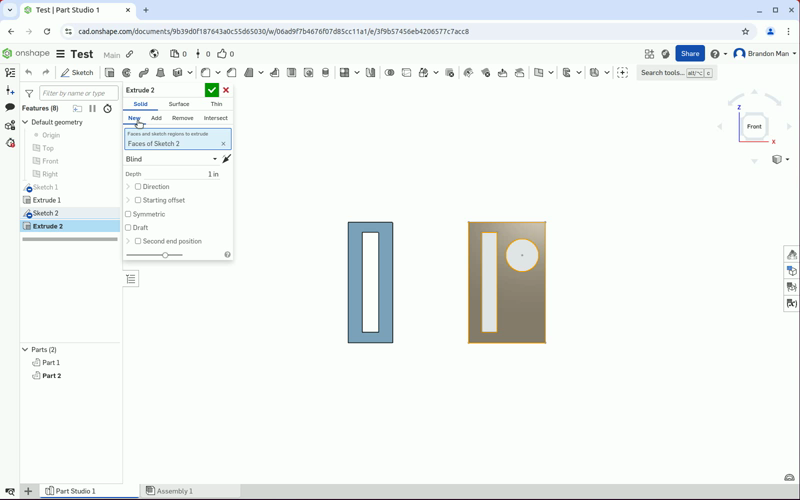
click(137, 120)
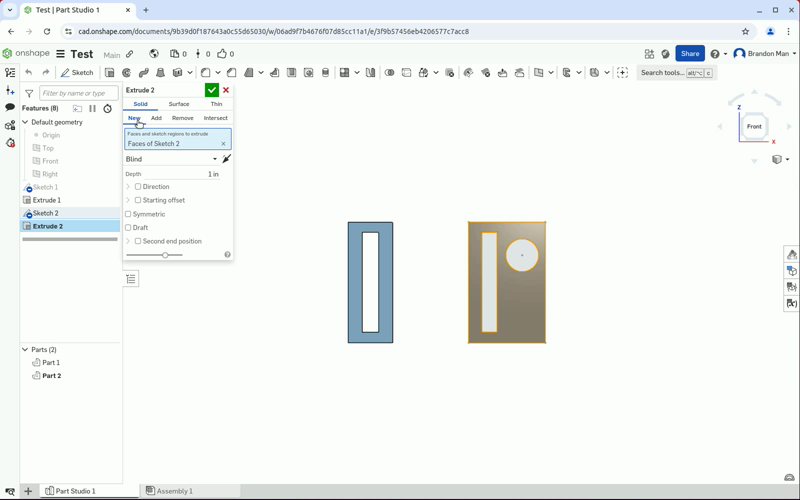
key(tab, 4)
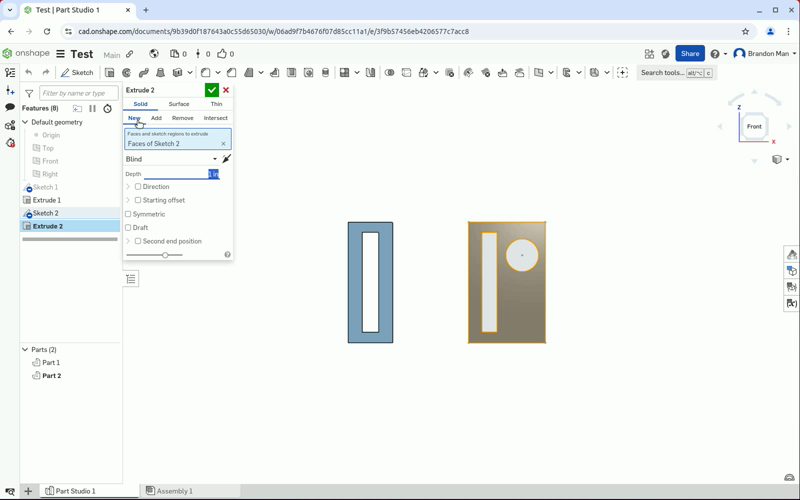
text(0.963)
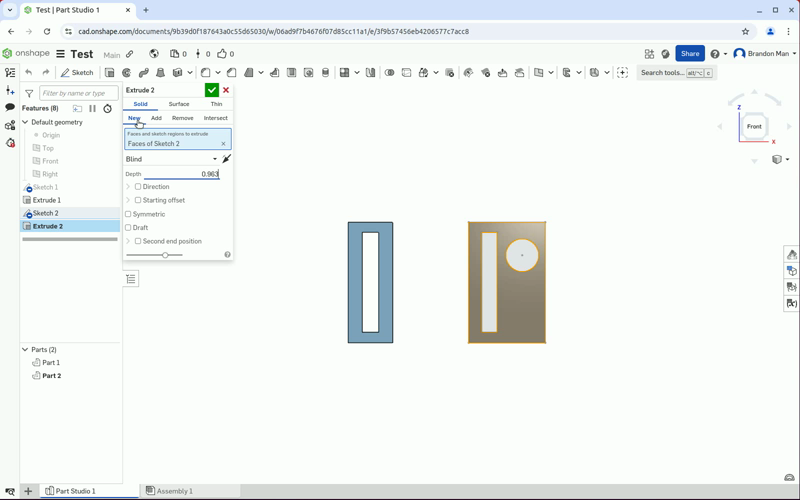
key(enter)
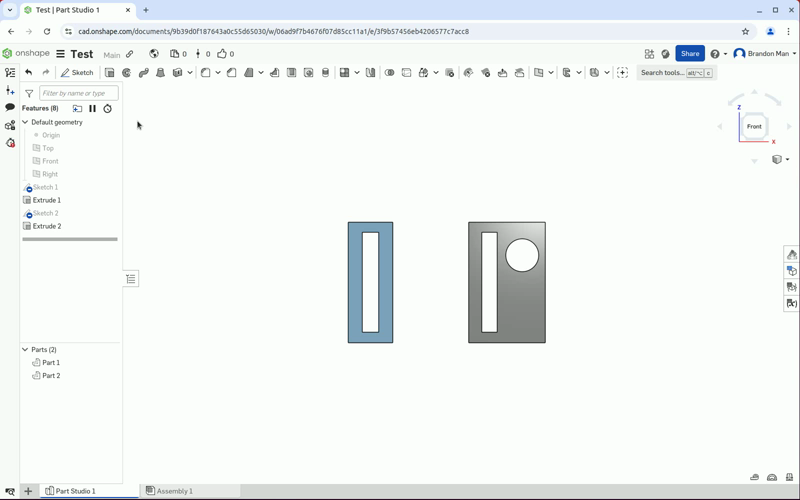
key(shift+h)
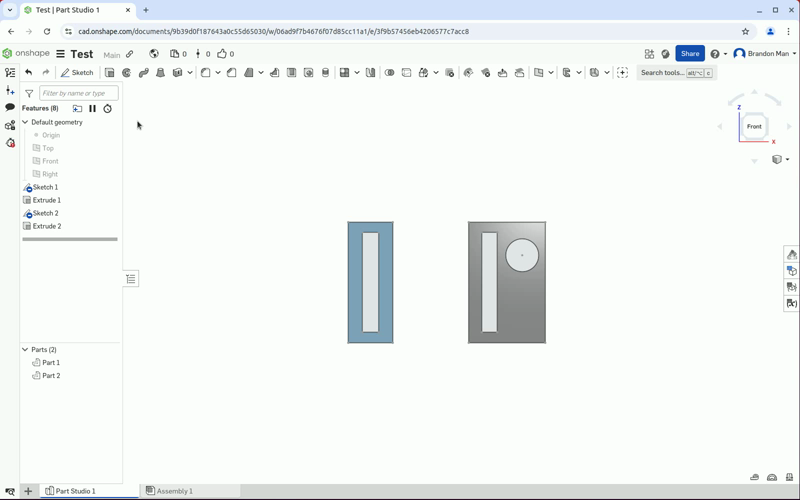
key(shift+h)
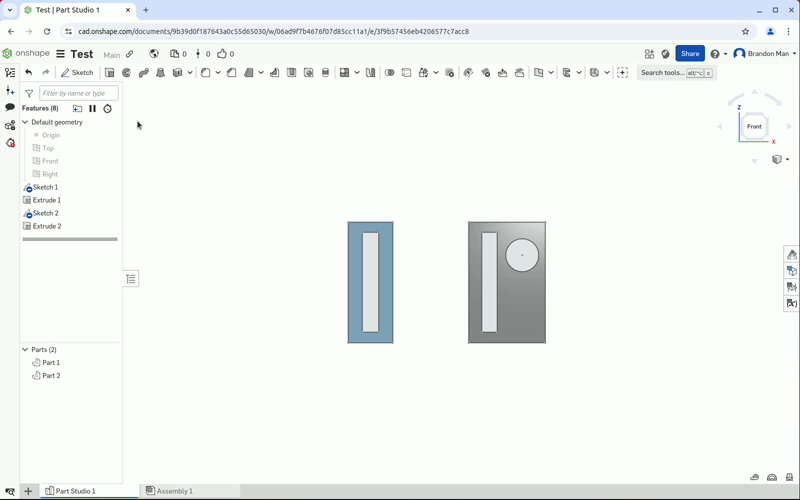
key(shift+7)
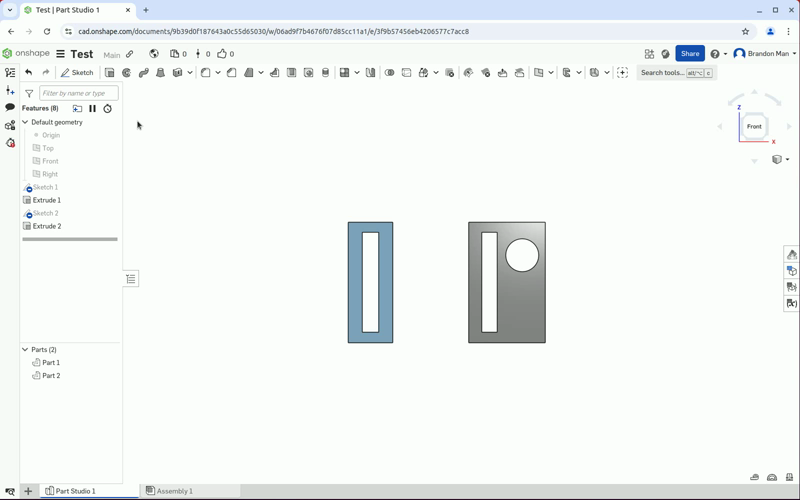
key(left, 2)
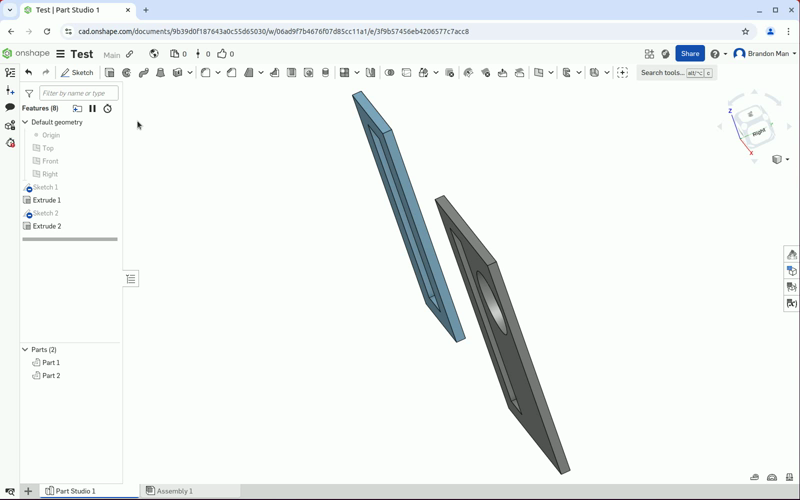
key(down, 2)
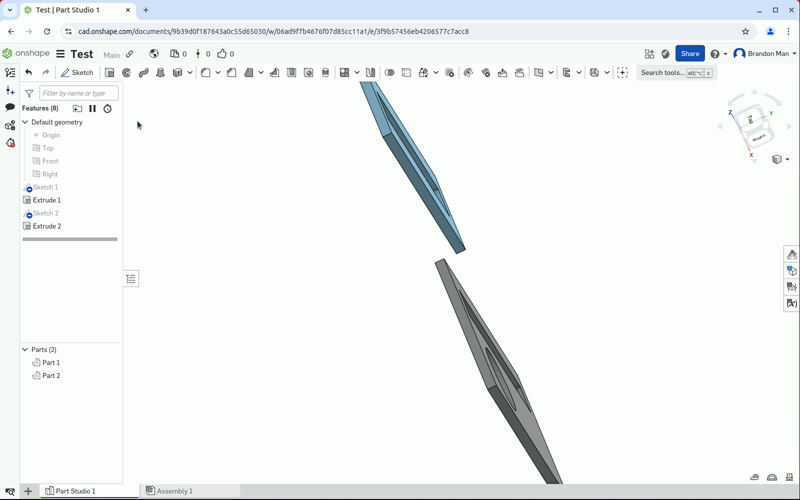
key(up, 2)
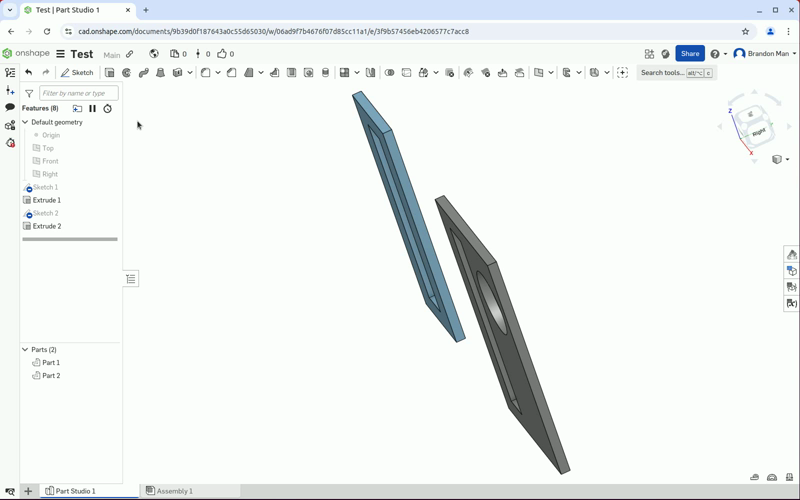
key(right, 2)
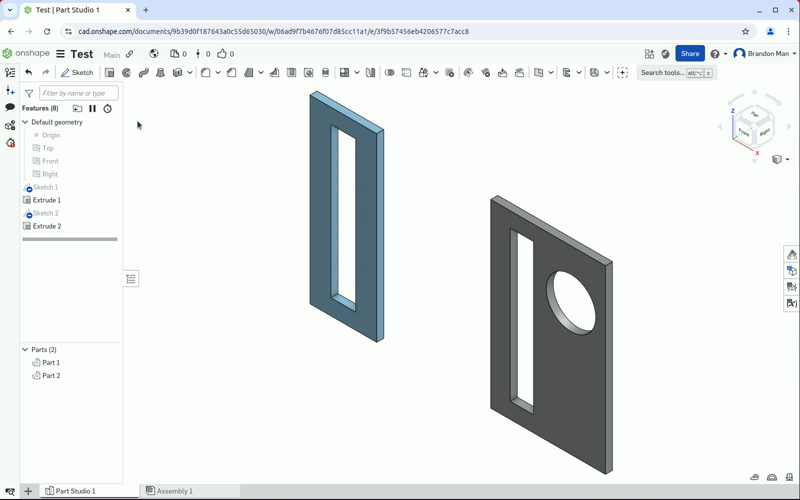
mouse_move(73, 189)
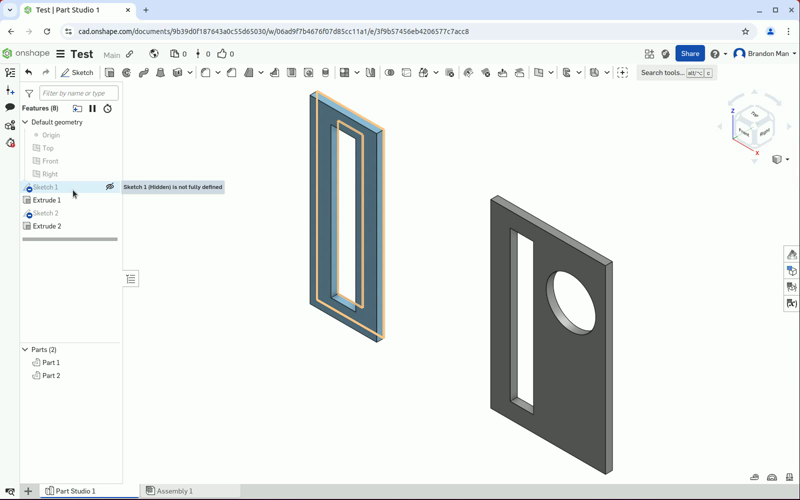
click(73, 189)